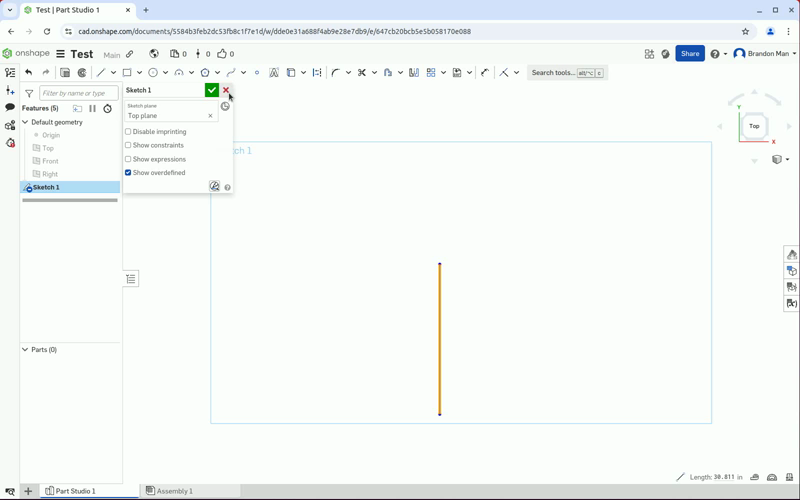
key(shift+h)
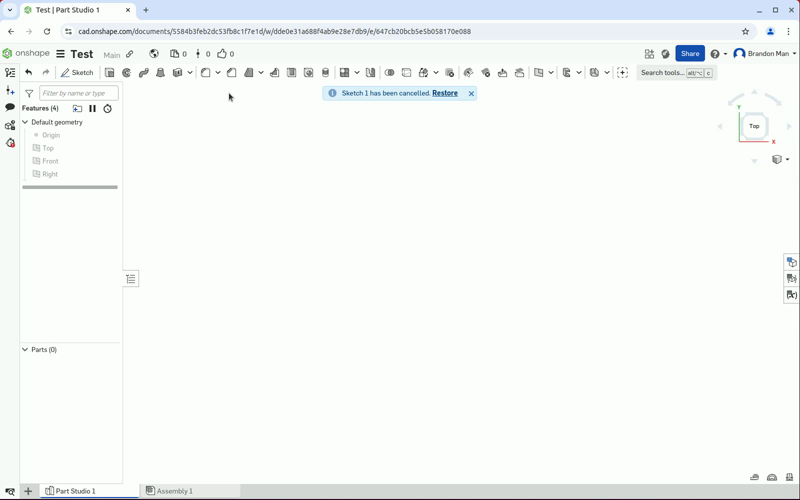
mouse_move(73, 352)
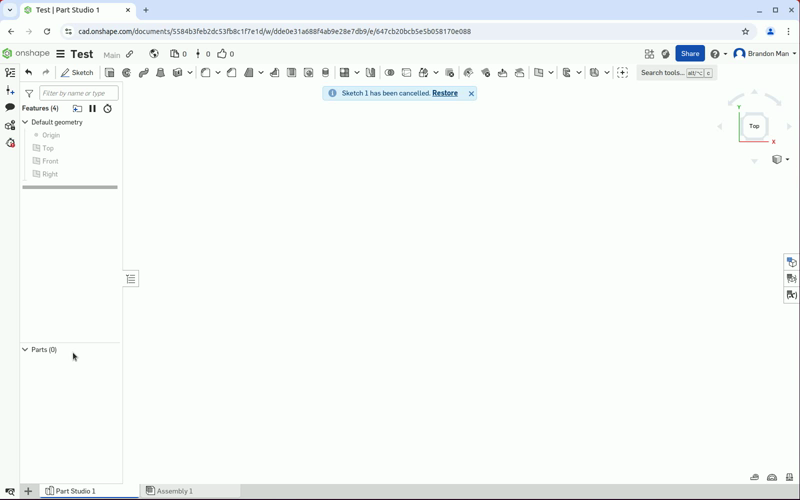
key(y)
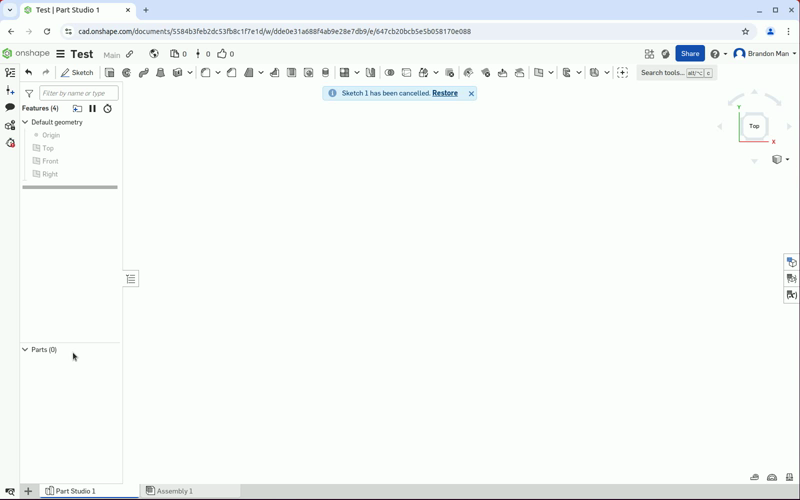
key(shift+p)
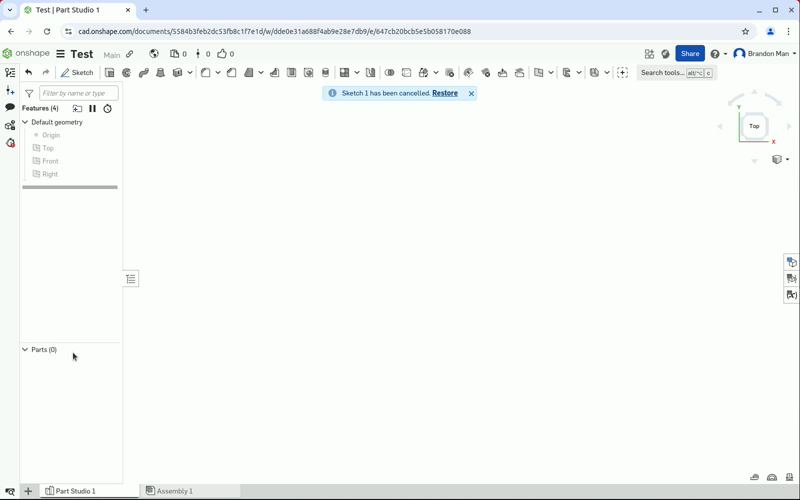
key(space)
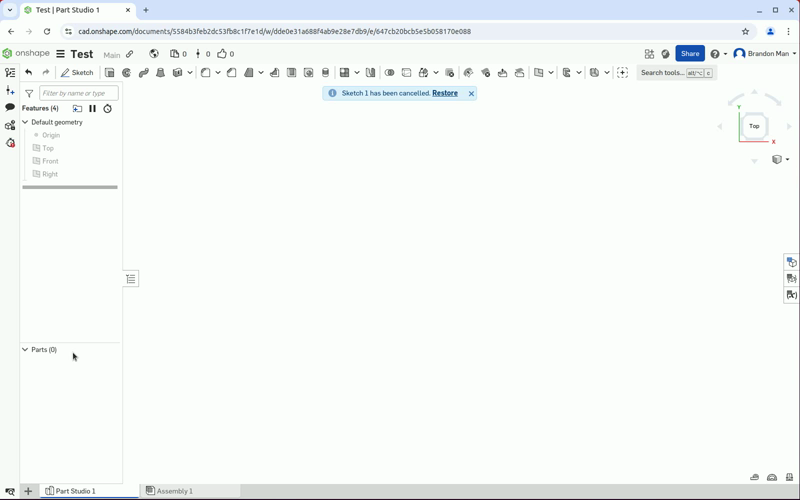
key_down(shift)
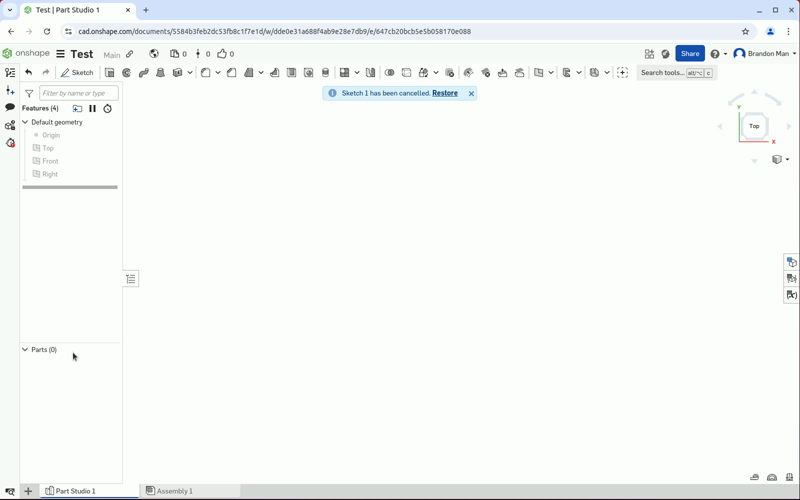
key(up)
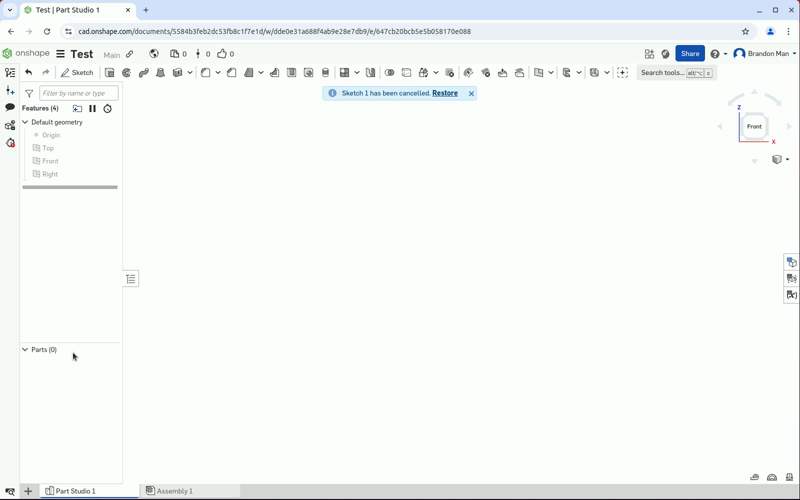
key_up(shift)
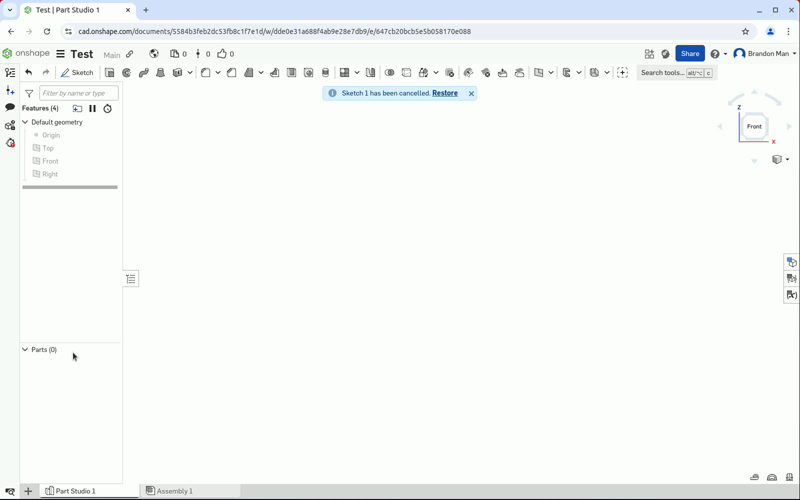
key(space)
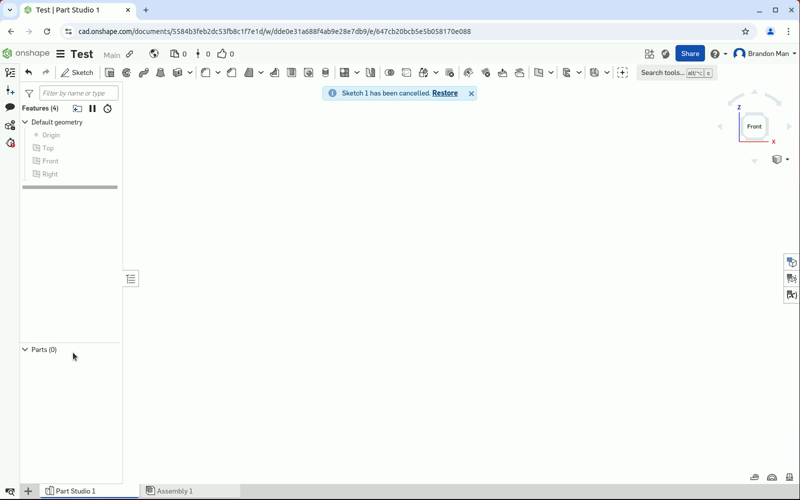
key_down(shift)
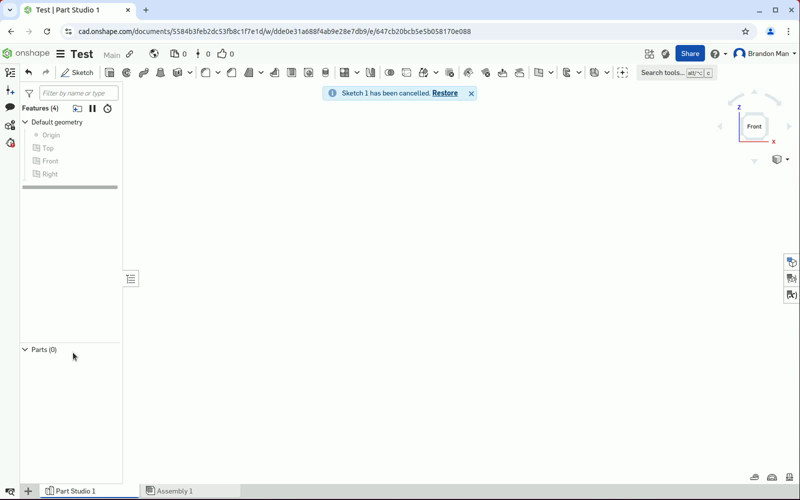
key(left)
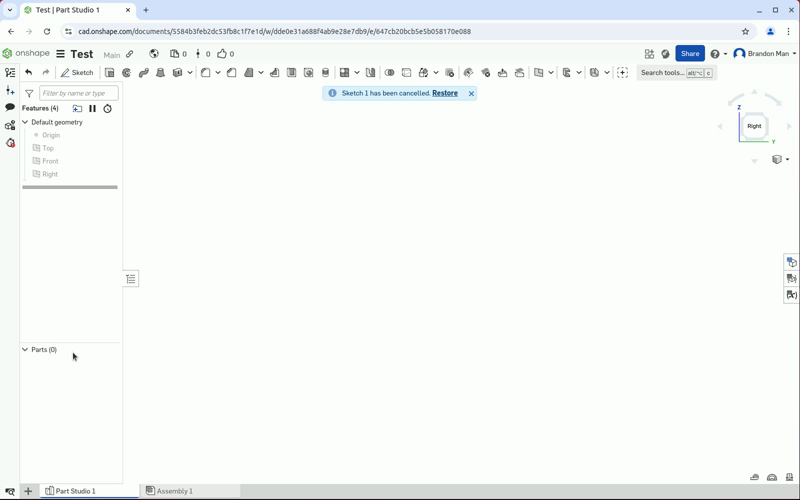
key_up(shift)
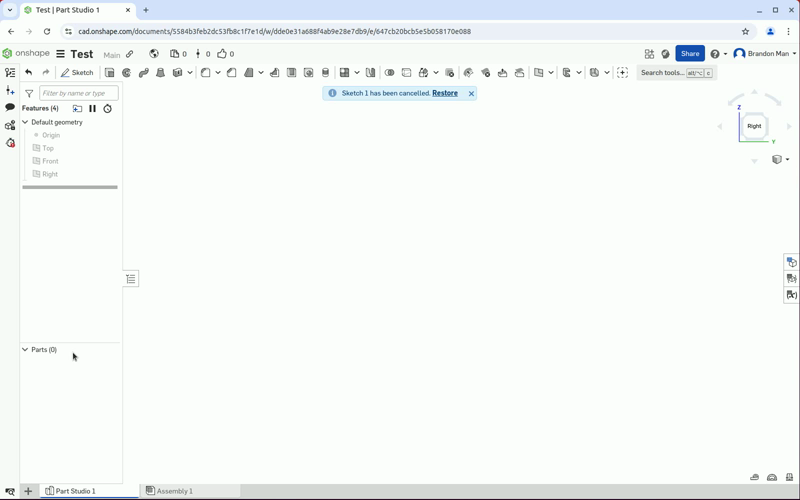
mouse_move(73, 352)
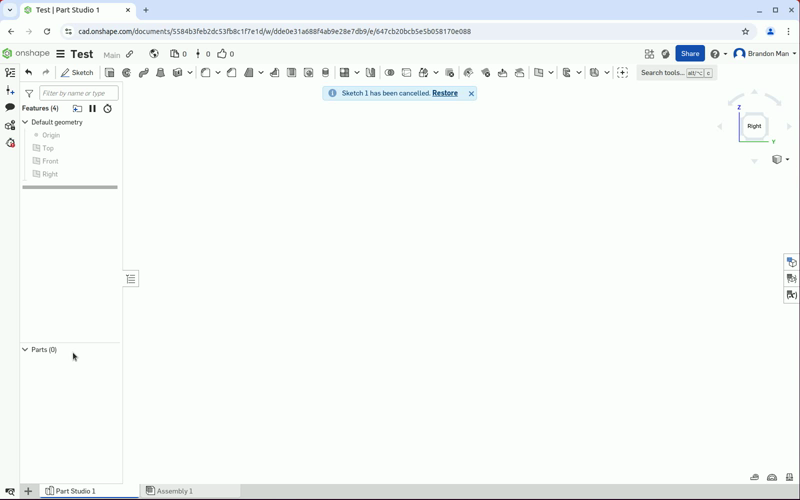
key(shift+y)
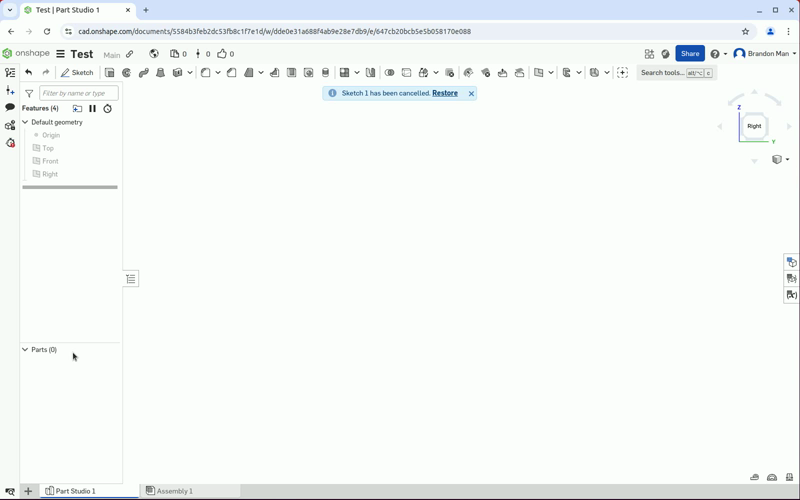
key(shift+s)
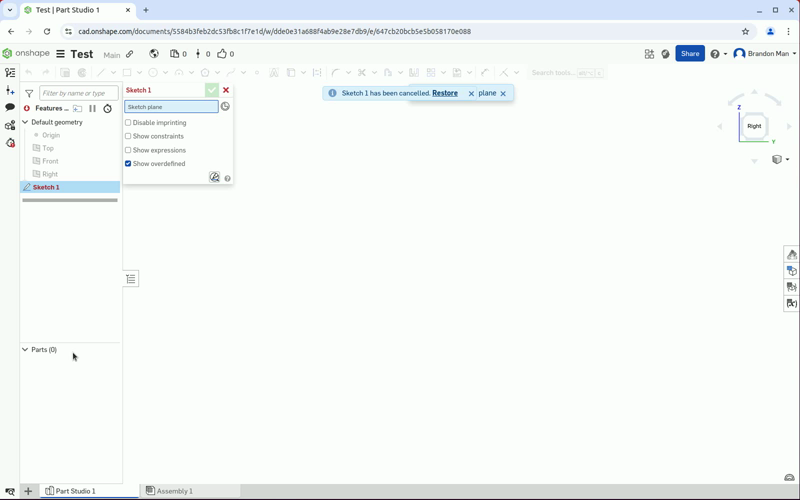
mouse_move(73, 176)
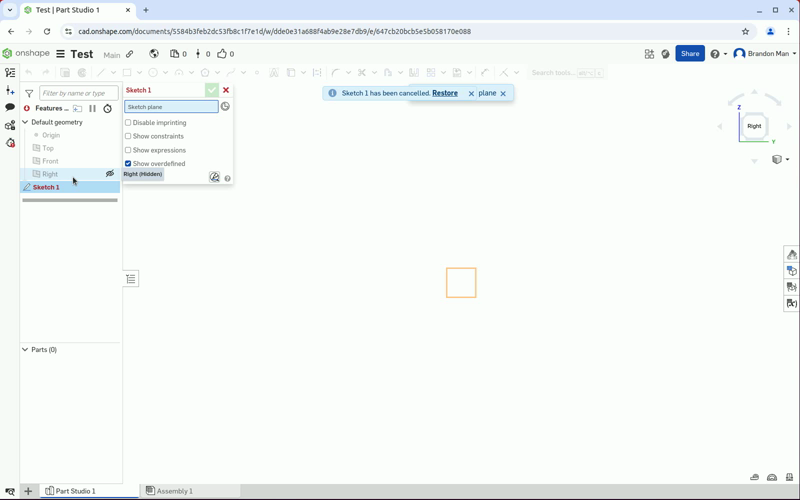
click(73, 176)
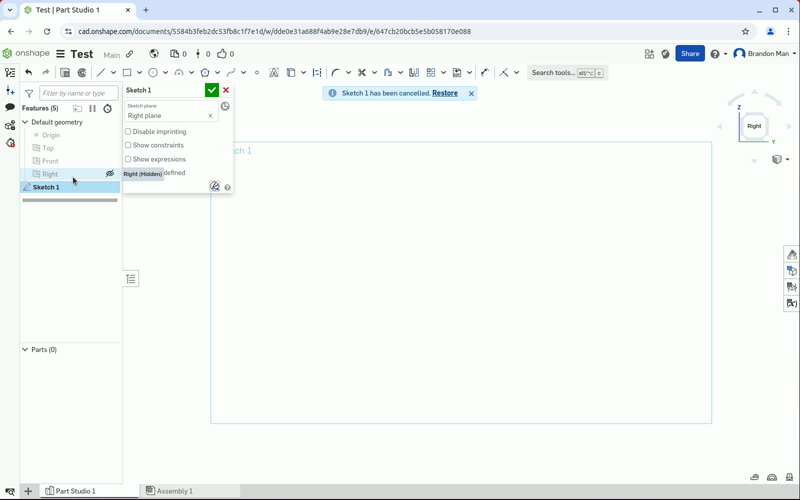
mouse_move(73, 352)
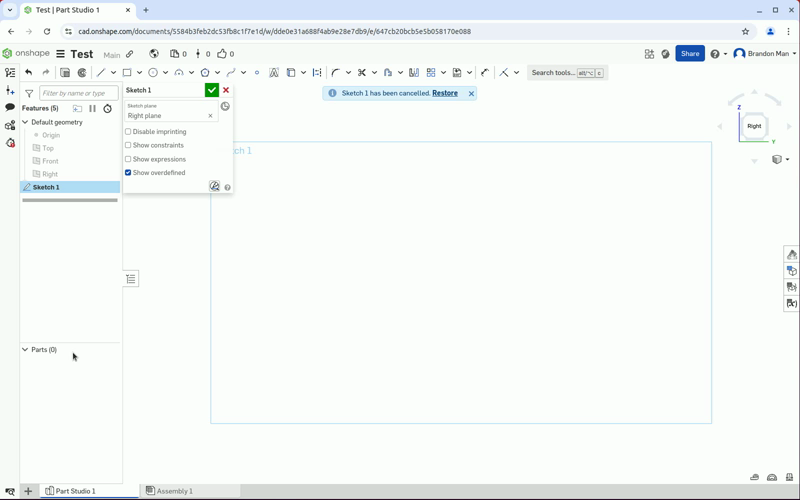
key(y)
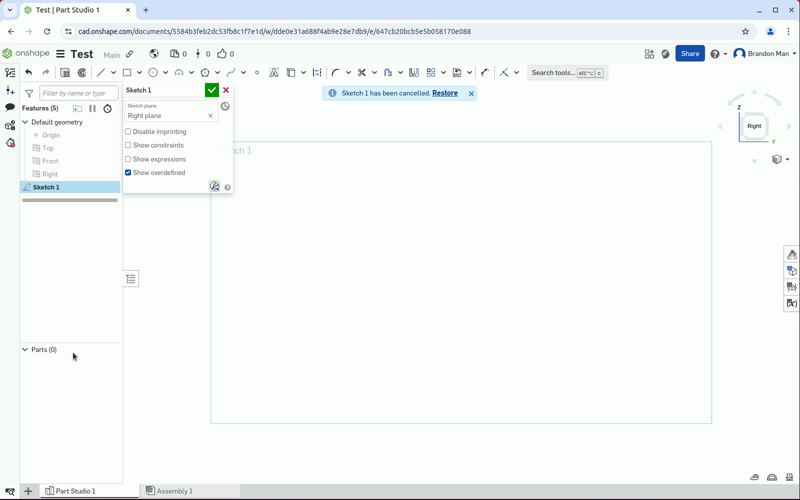
key(c)
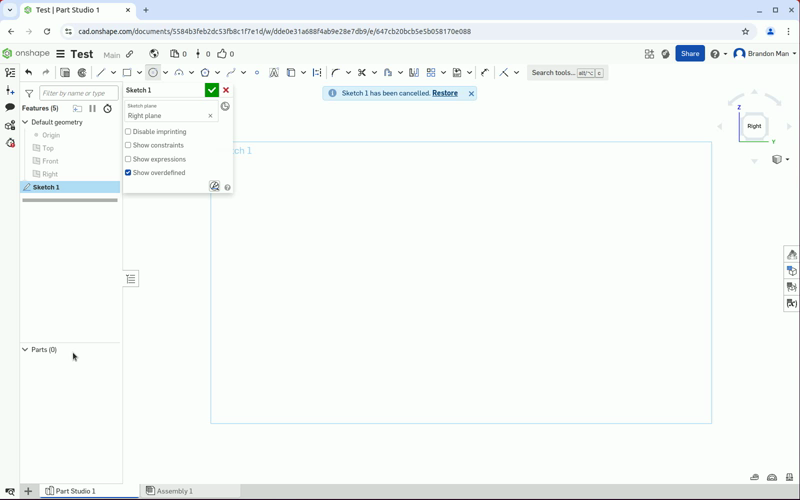
key_down(shift)
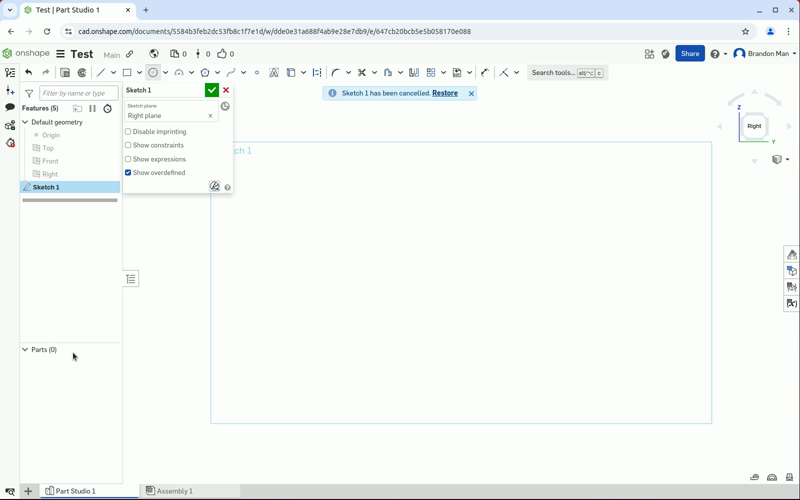
mouse_move(461, 282)
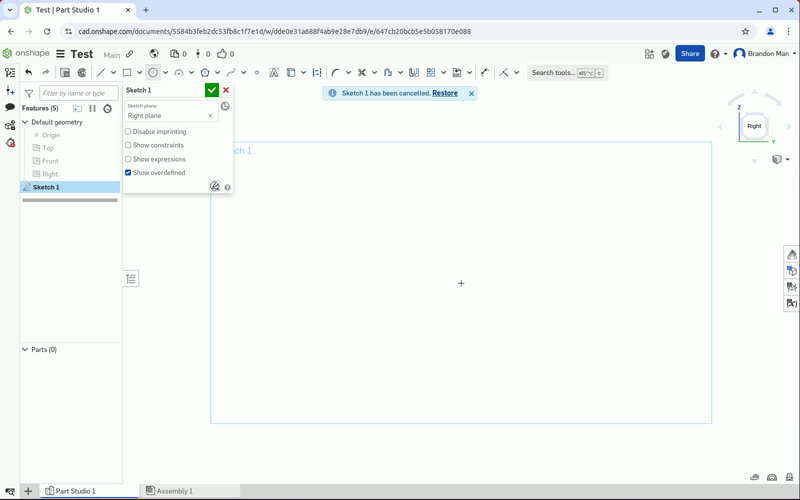
click(461, 282)
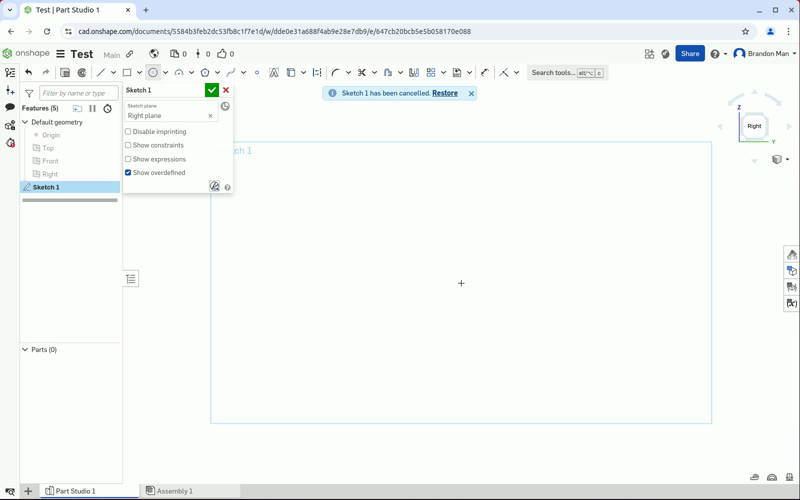
key_up(shift)
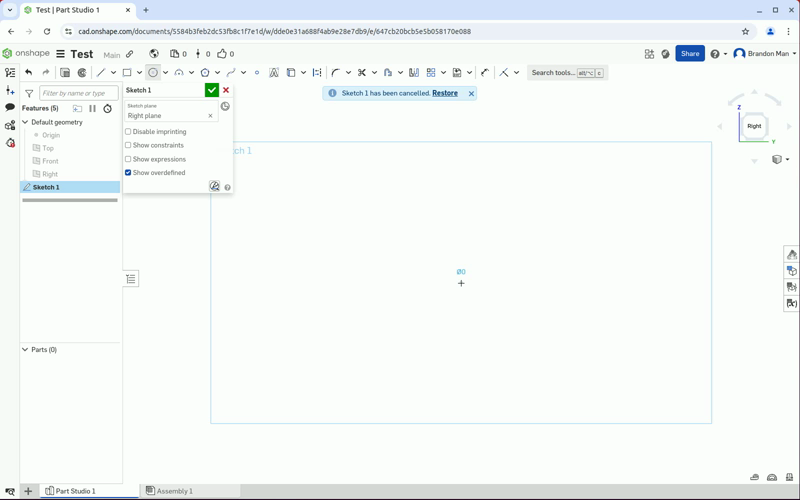
mouse_move(490, 282)
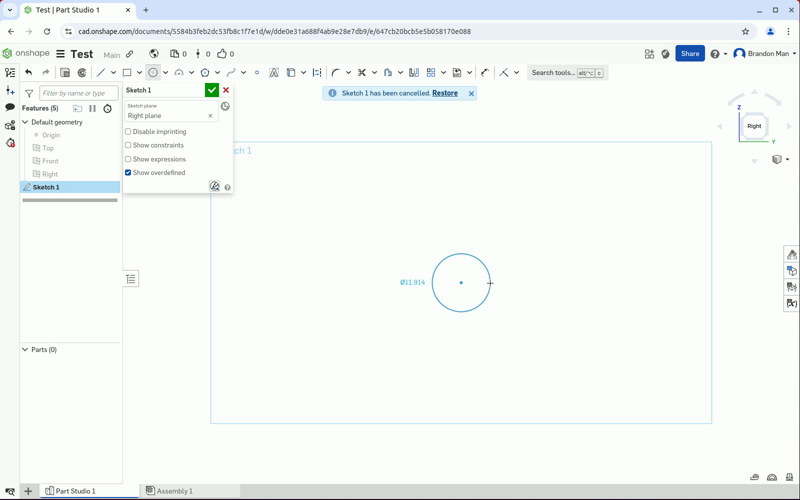
click(490, 282)
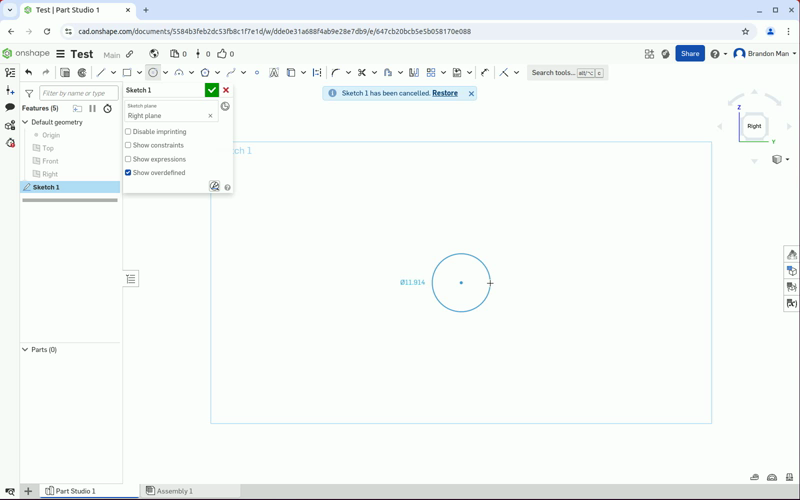
key(esc)
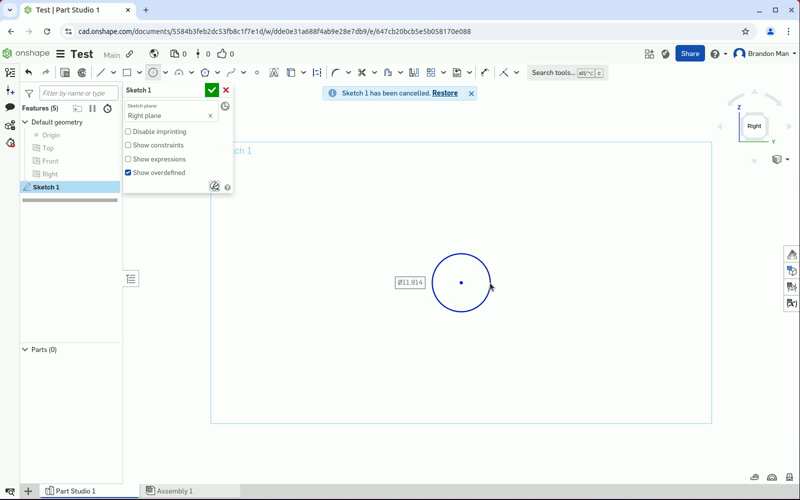
mouse_move(465, 300)
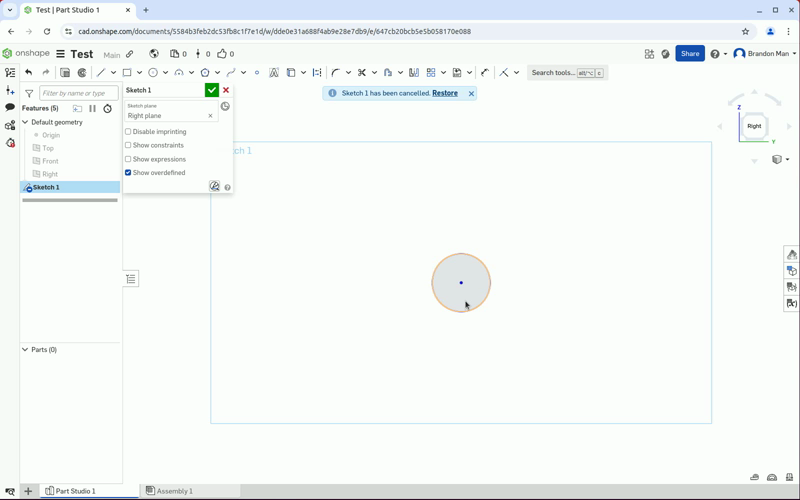
click(465, 300)
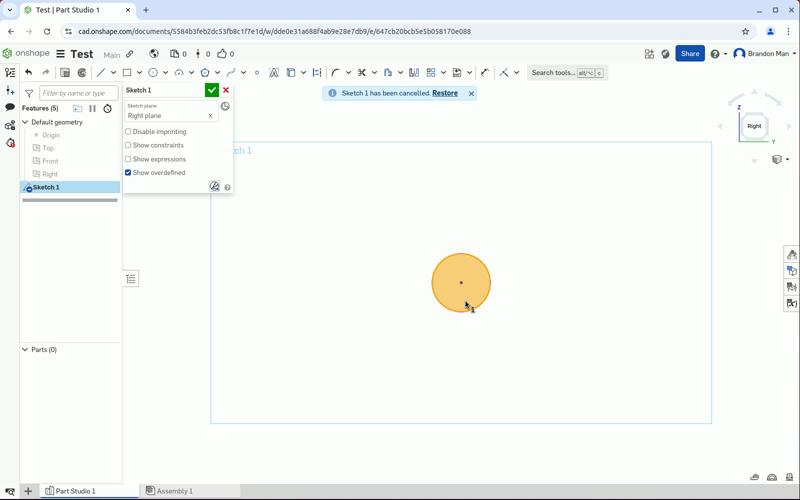
mouse_move(73, 352)
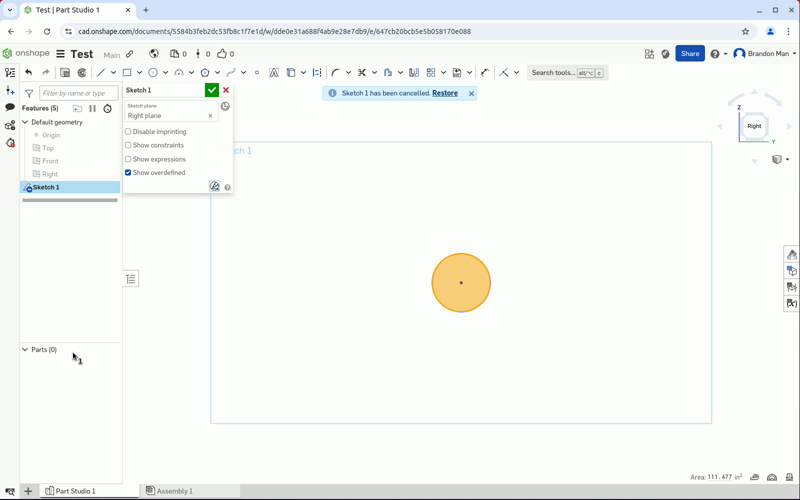
key(shift+y)
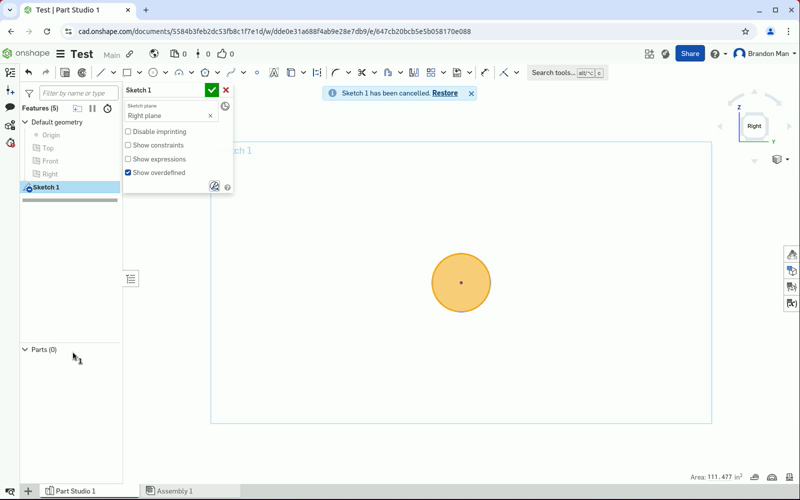
key(shift+e)
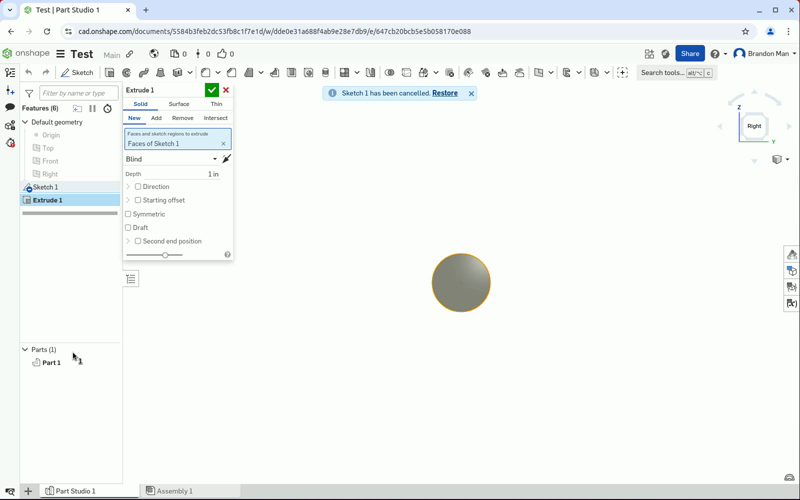
mouse_move(143, 106)
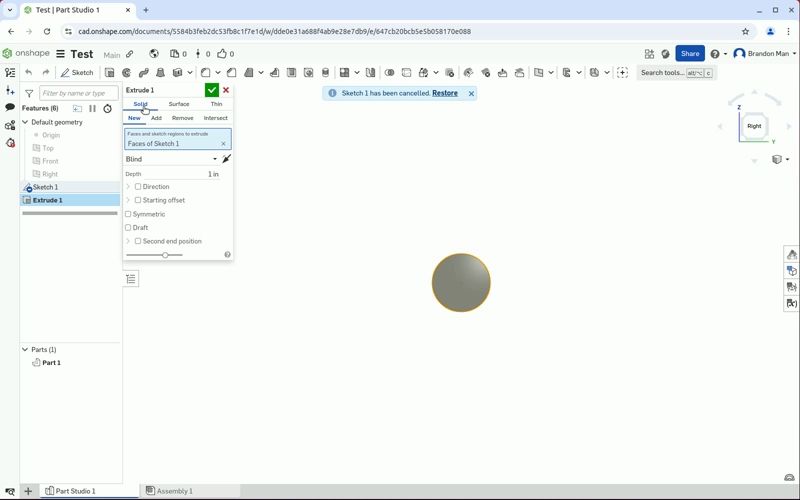
click(143, 106)
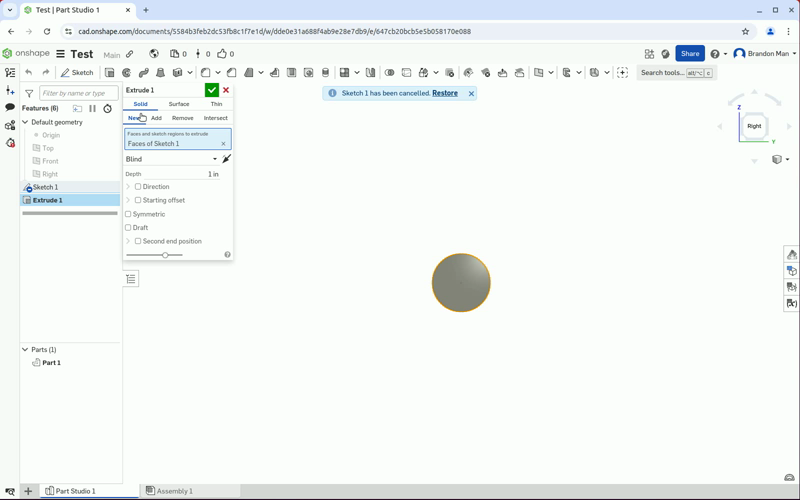
mouse_move(137, 120)
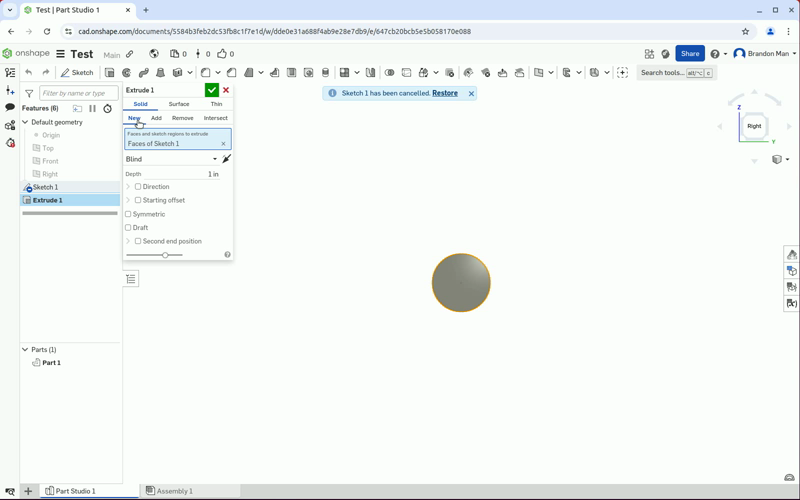
click(137, 120)
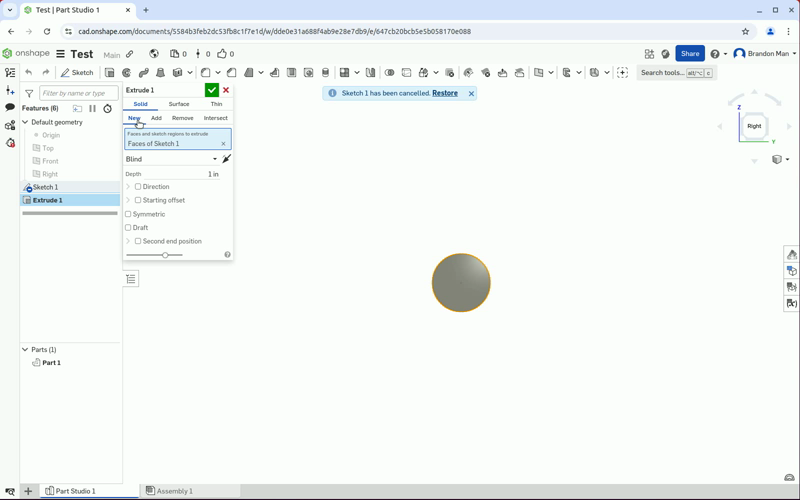
key(tab, 4)
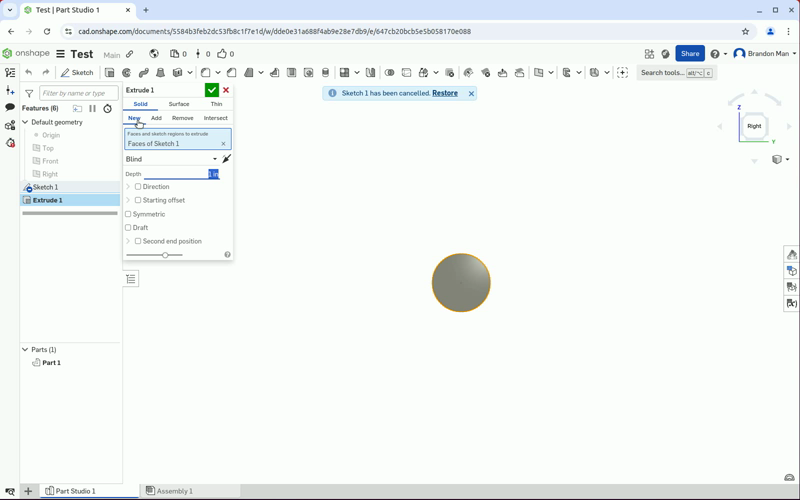
text(23.108)
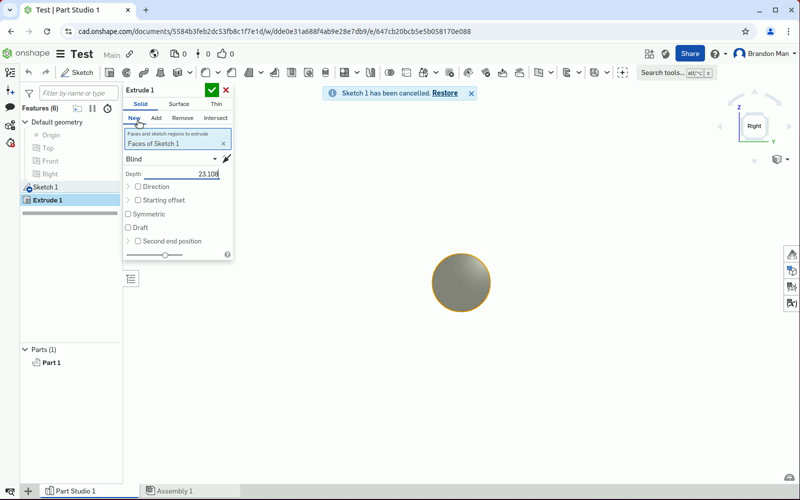
key(enter)
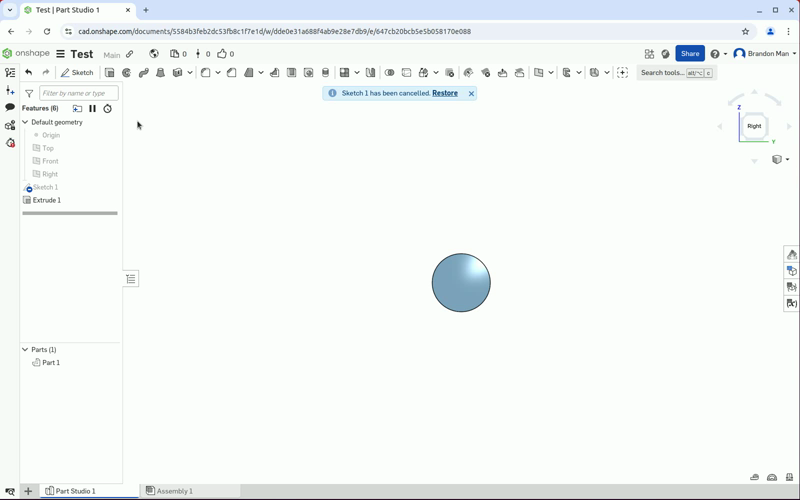
key(shift+h)
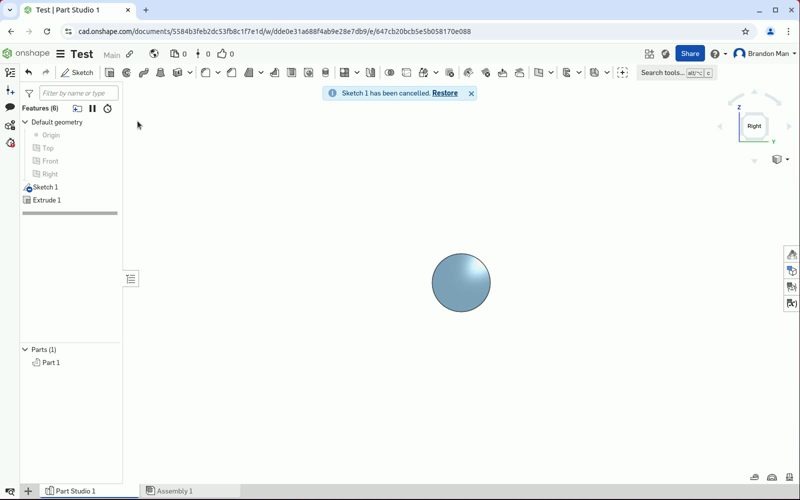
key(shift+h)
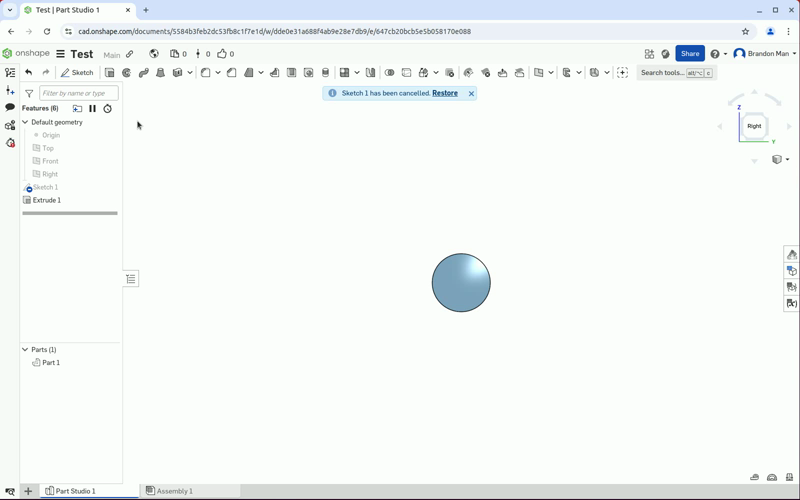
mouse_move(73, 189)
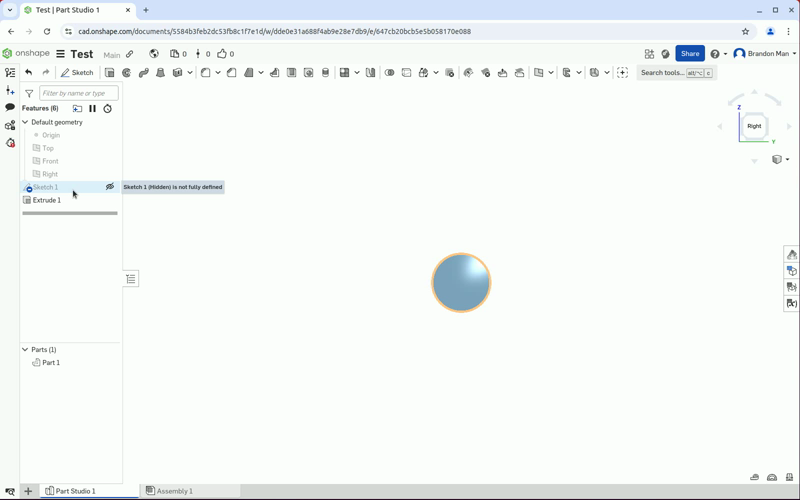
click(73, 189)
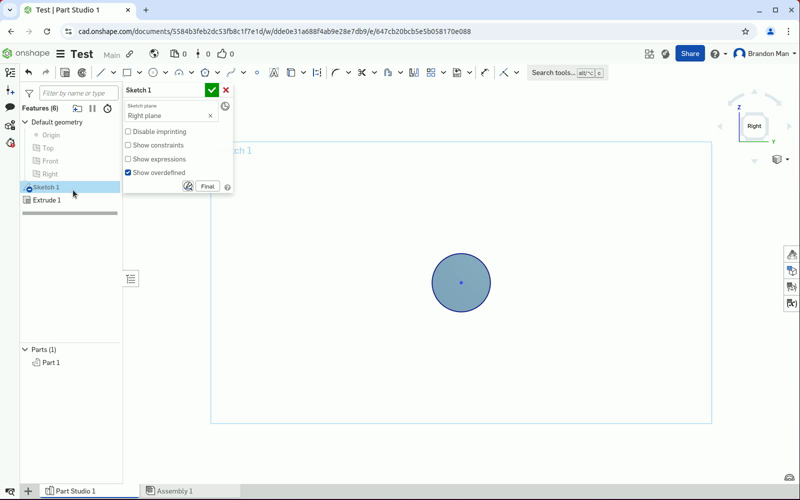
mouse_move(229, 92)
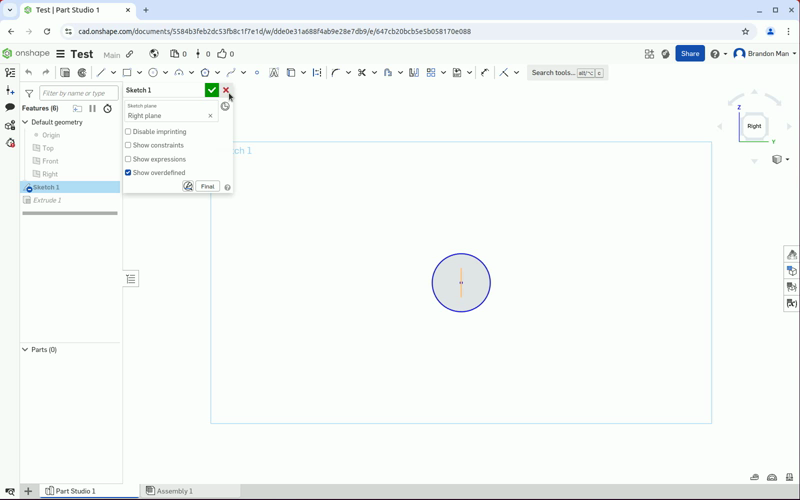
click(229, 92)
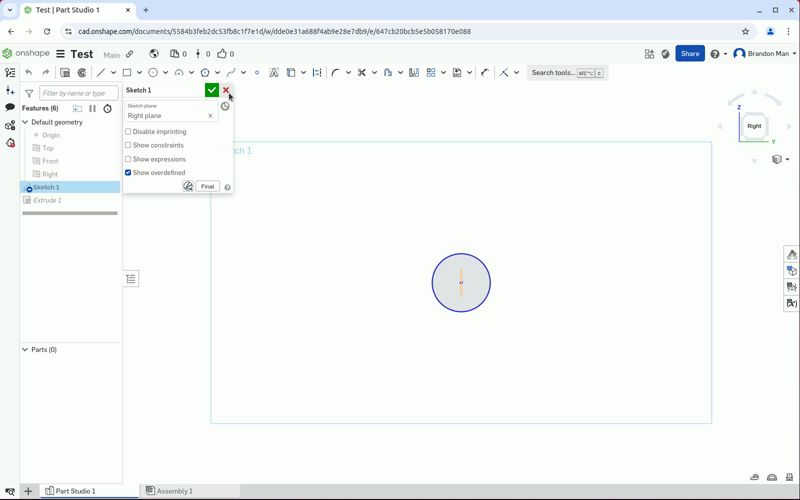
key(shift+s)
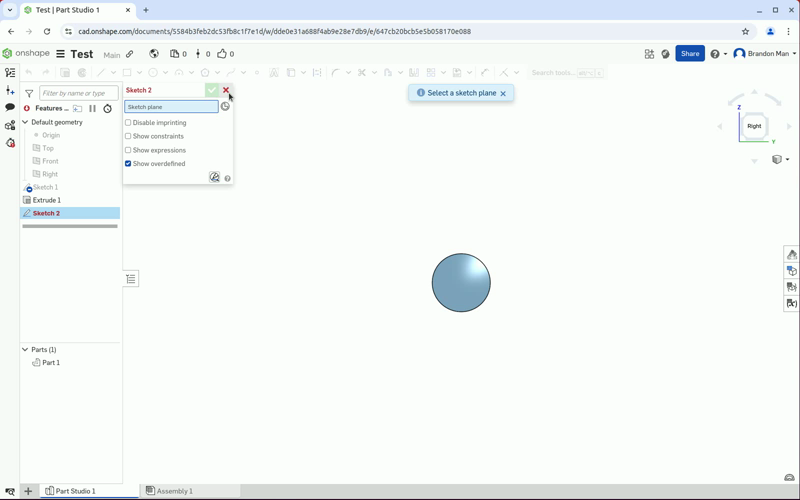
mouse_move(73, 176)
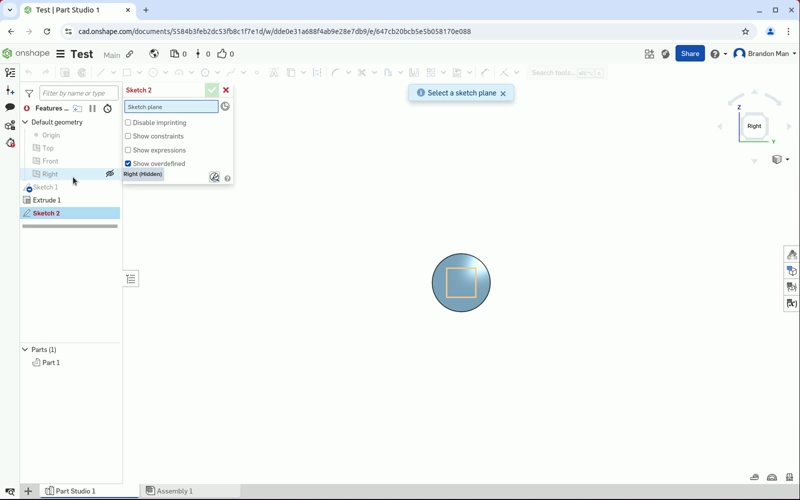
click(73, 176)
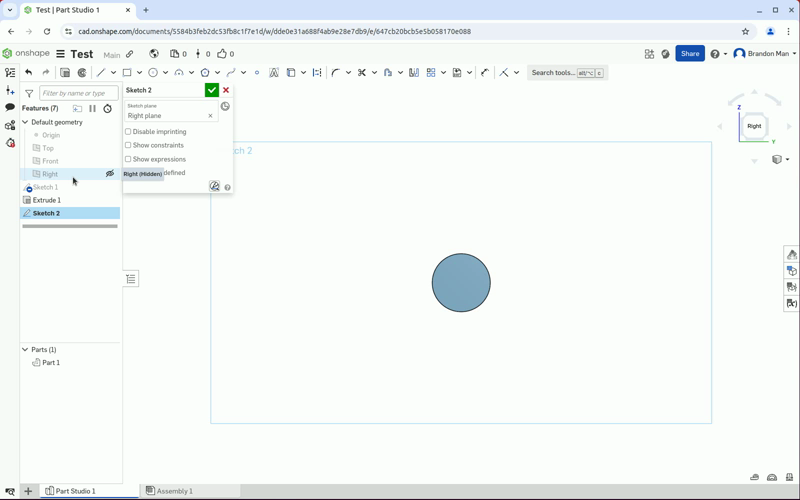
mouse_move(73, 352)
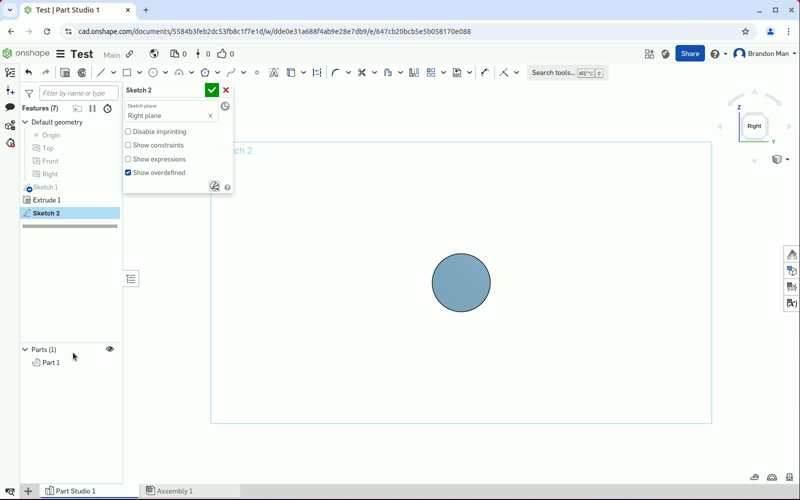
key(y)
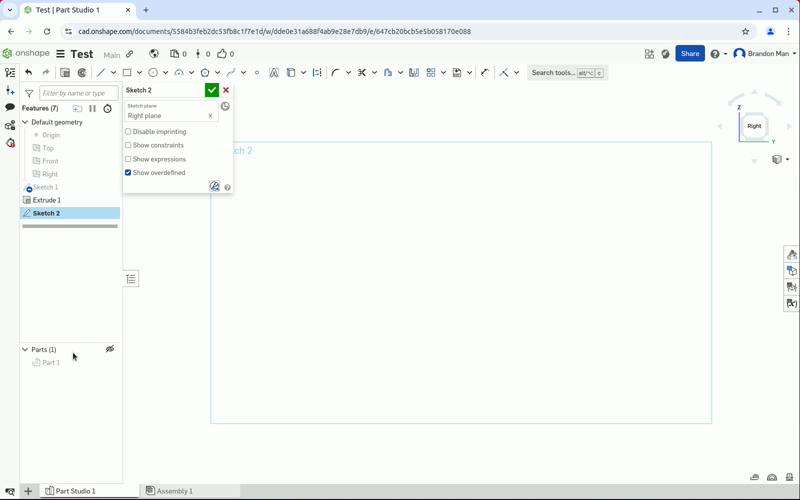
key(l)
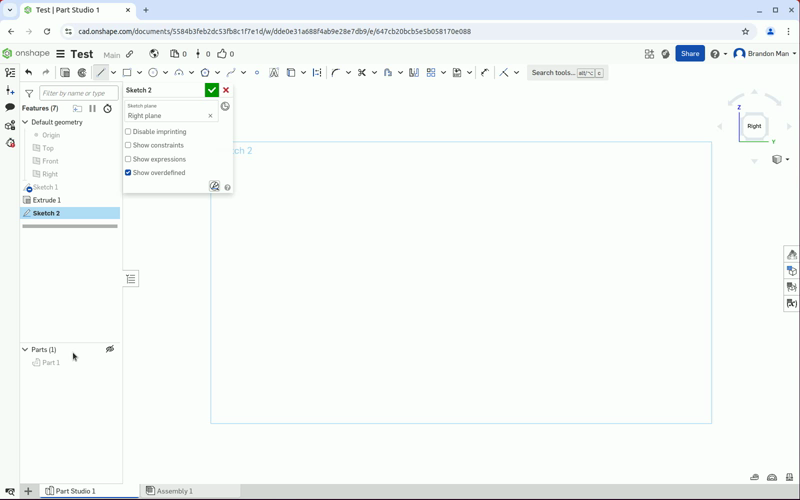
key_down(shift)
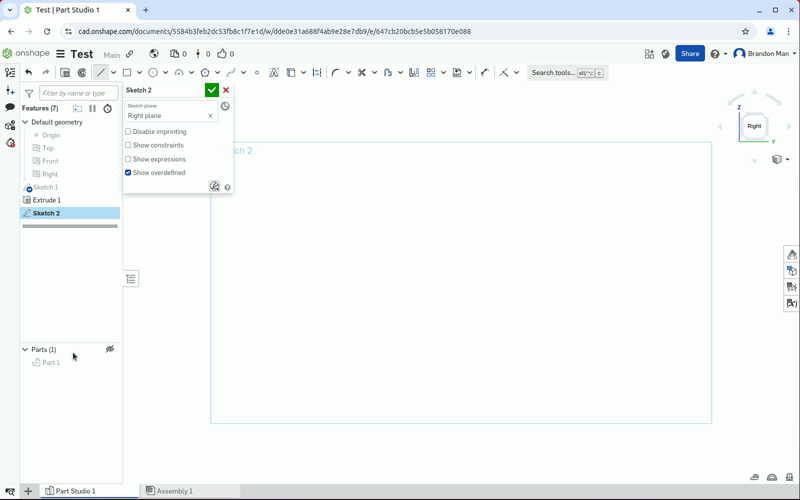
mouse_move(404, 275)
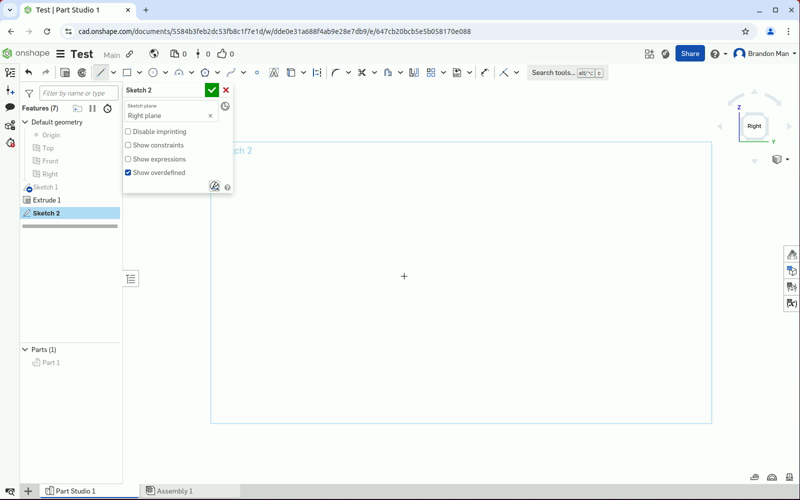
click(404, 275)
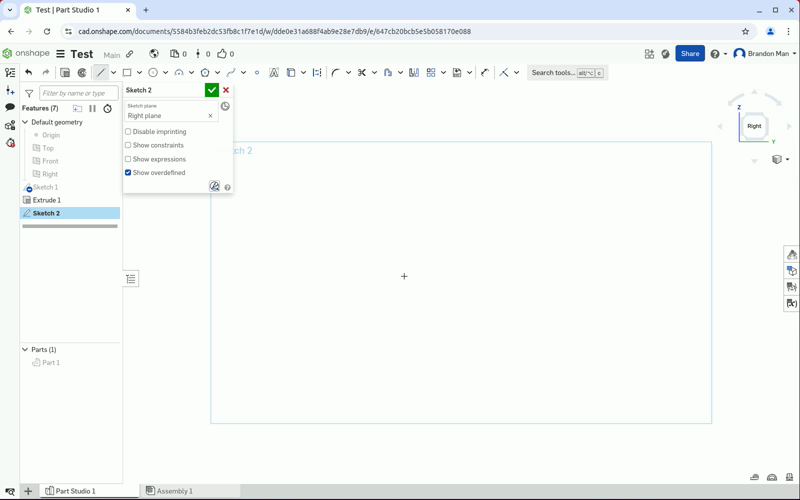
key_up(shift)
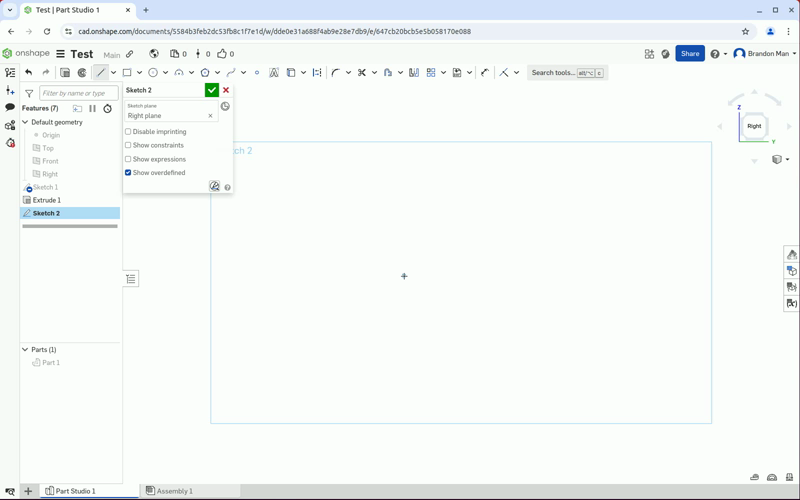
key_down(shift)
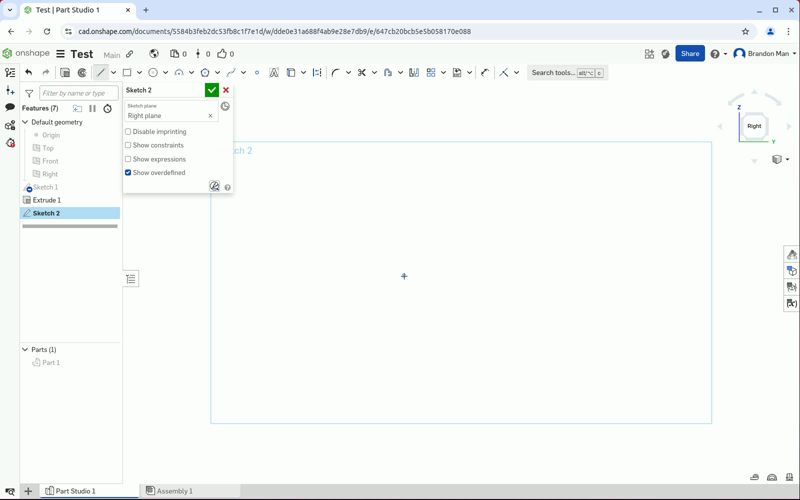
mouse_move(434, 275)
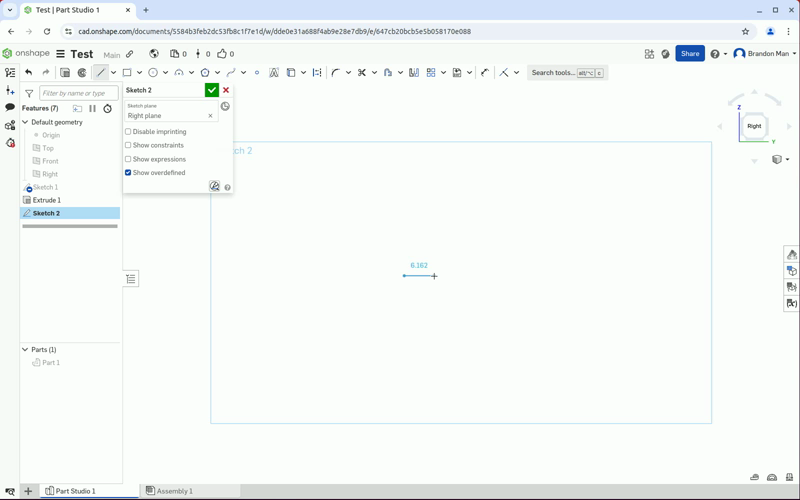
mouse_move(434, 275)
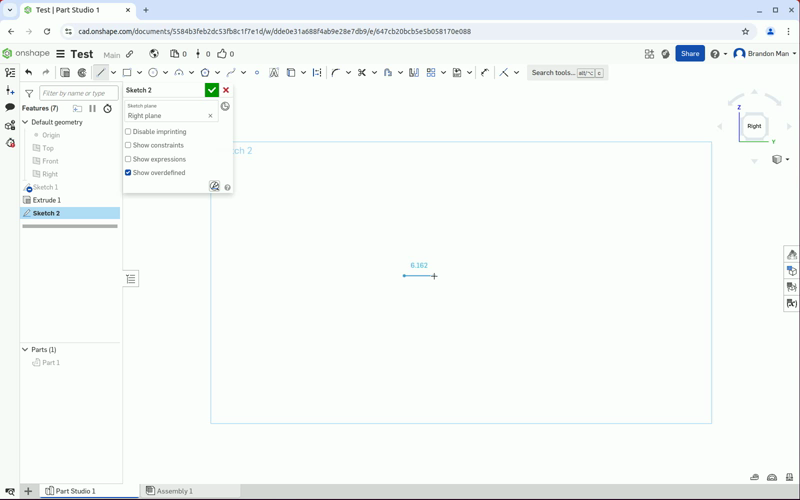
click(434, 275)
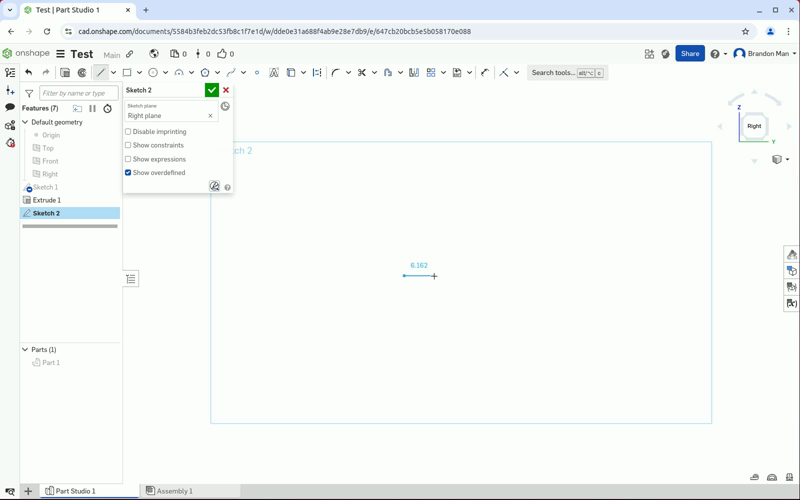
key_up(shift)
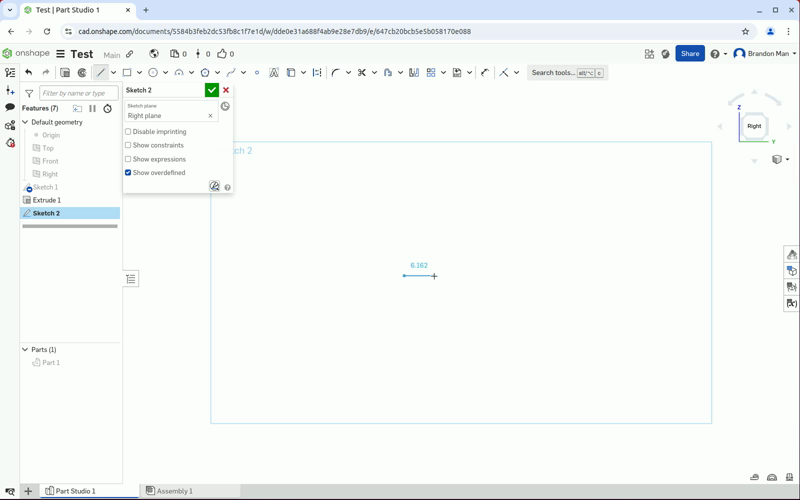
key(esc)
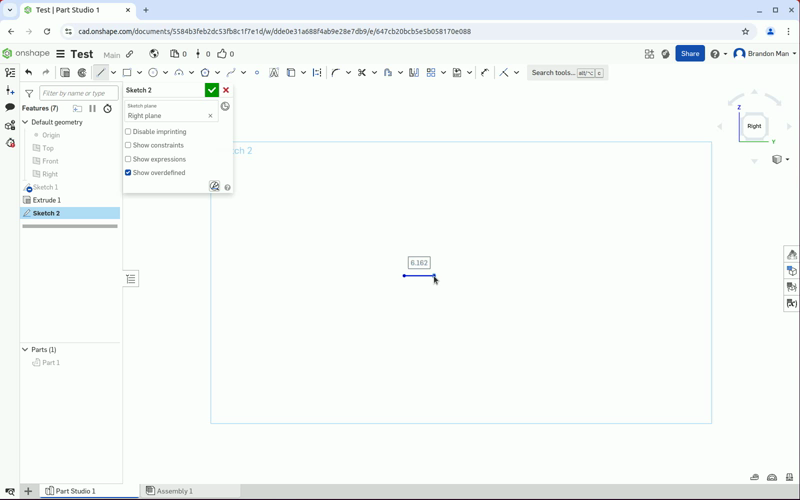
key(a)
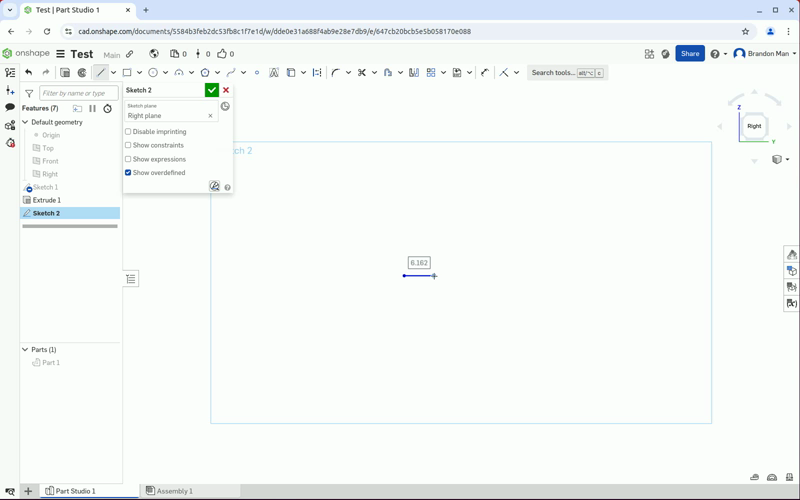
mouse_move(434, 275)
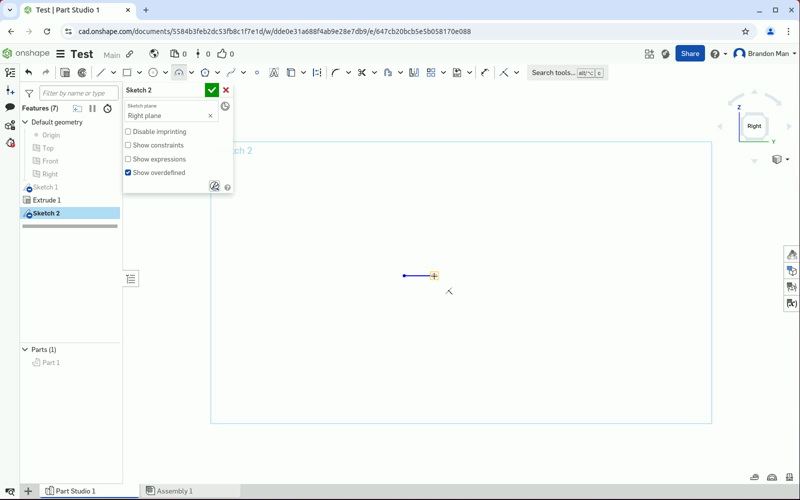
click(434, 275)
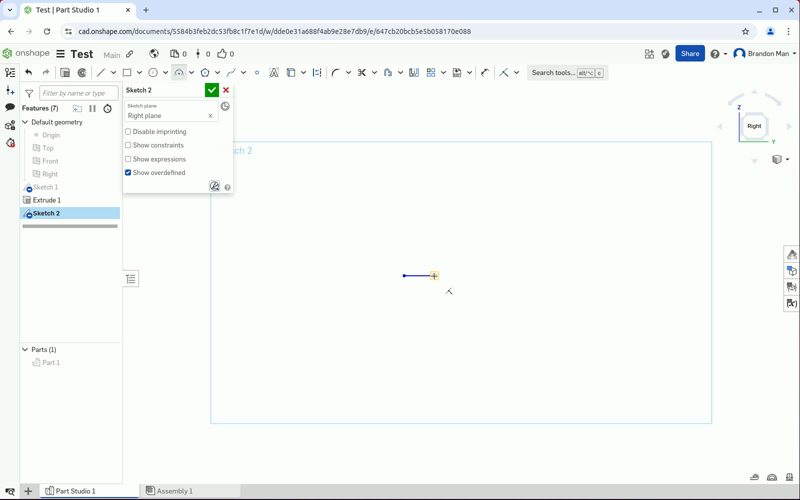
key_down(shift)
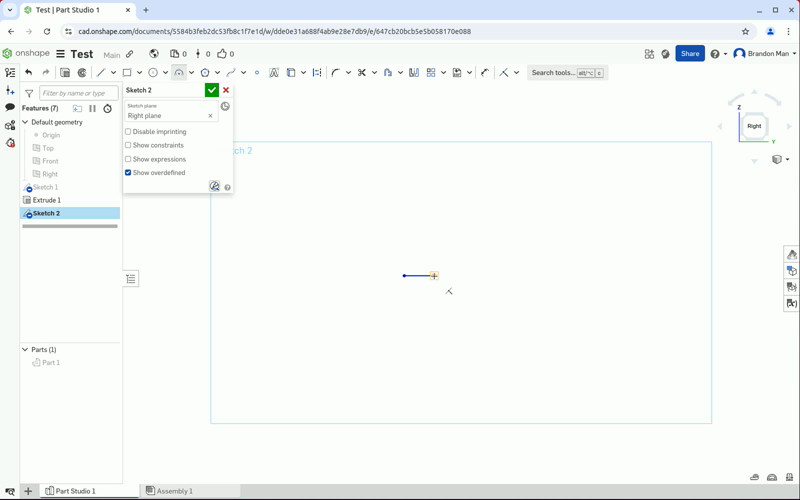
mouse_move(487, 276)
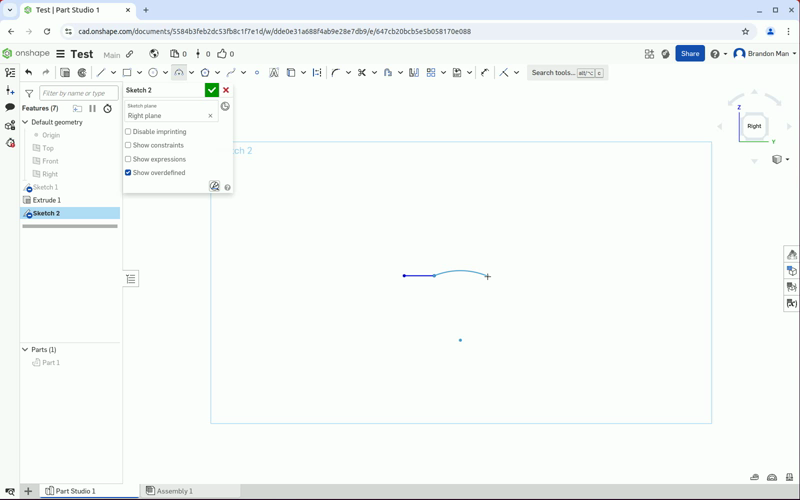
click(487, 276)
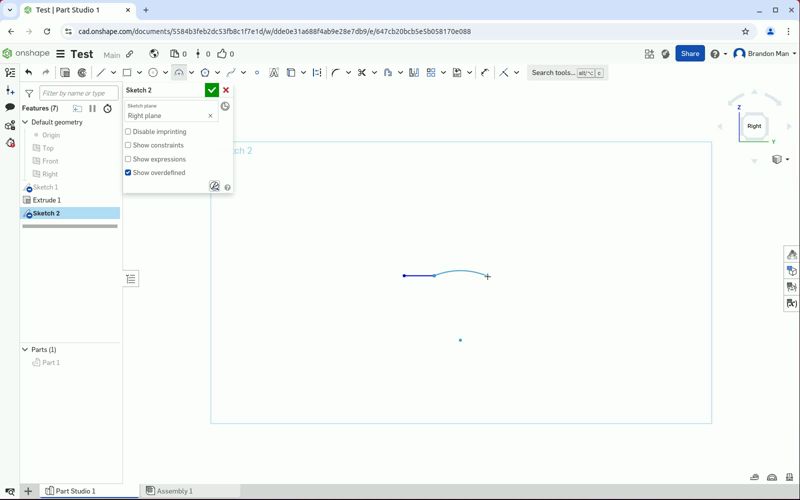
mouse_move(460, 255)
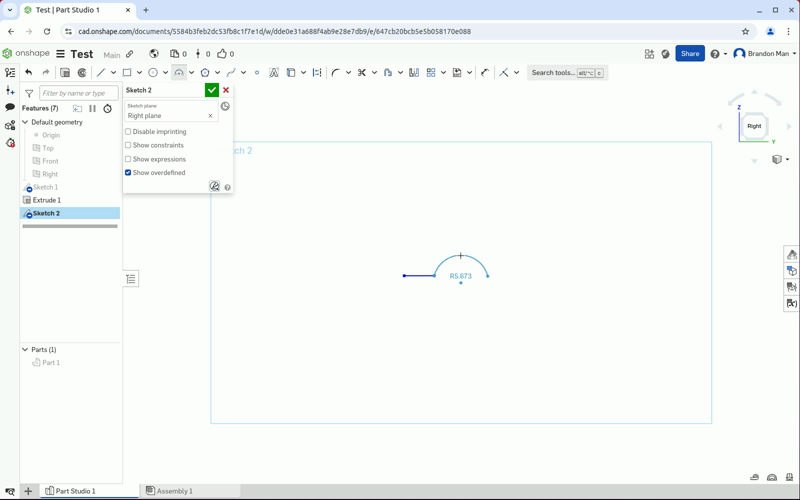
click(460, 255)
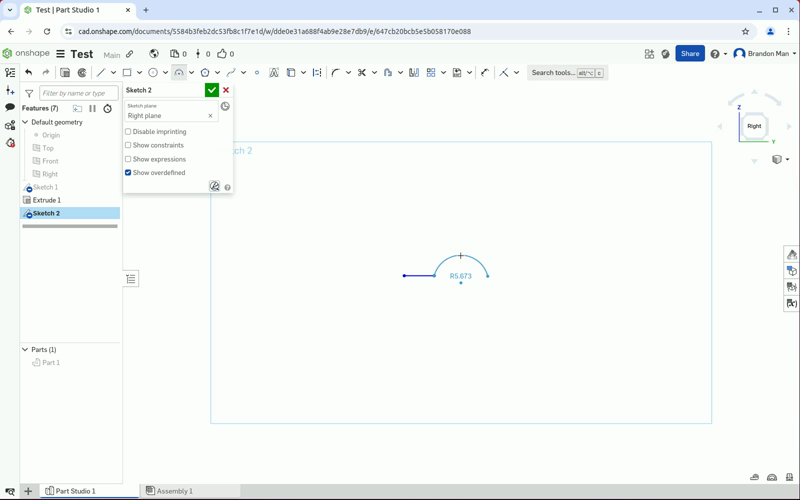
key_up(shift)
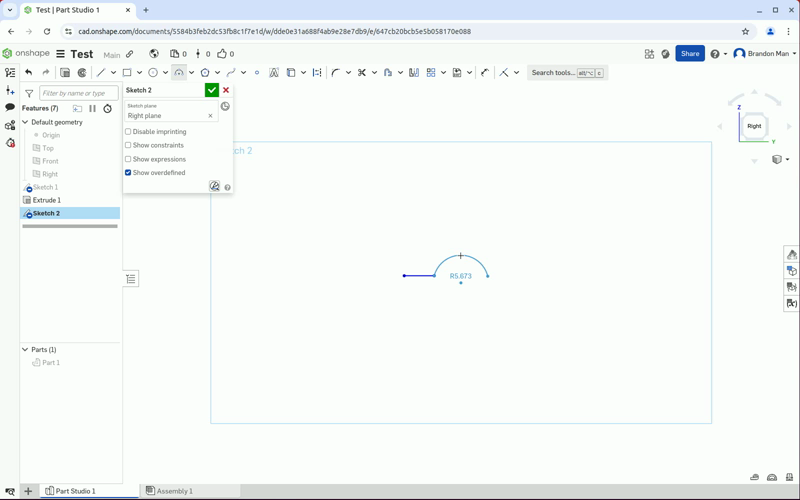
key(esc)
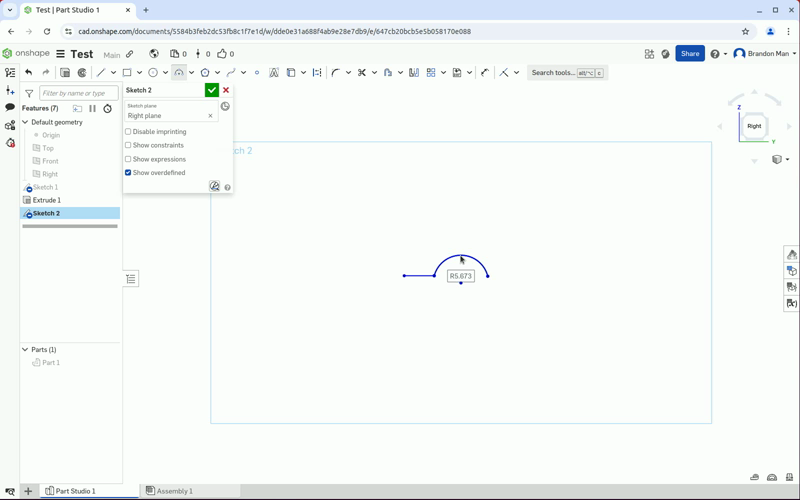
key(l)
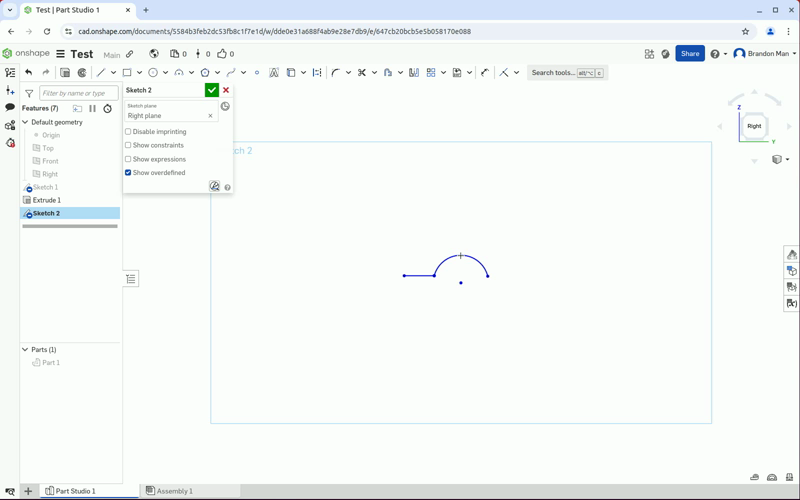
mouse_move(487, 276)
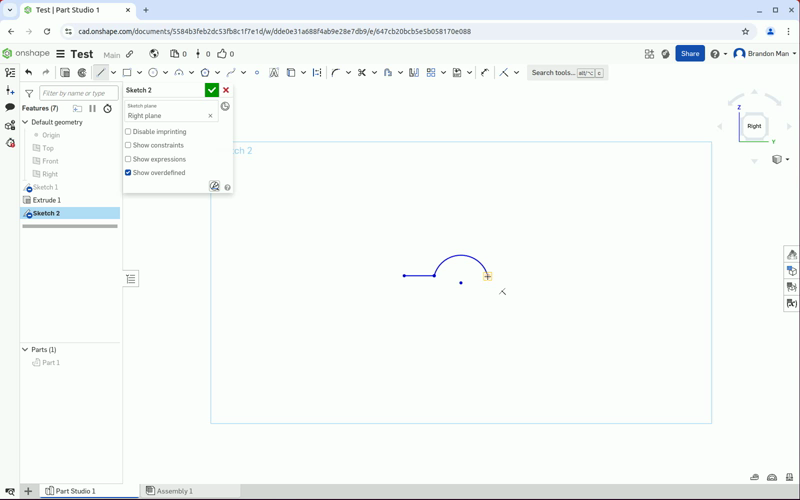
click(487, 276)
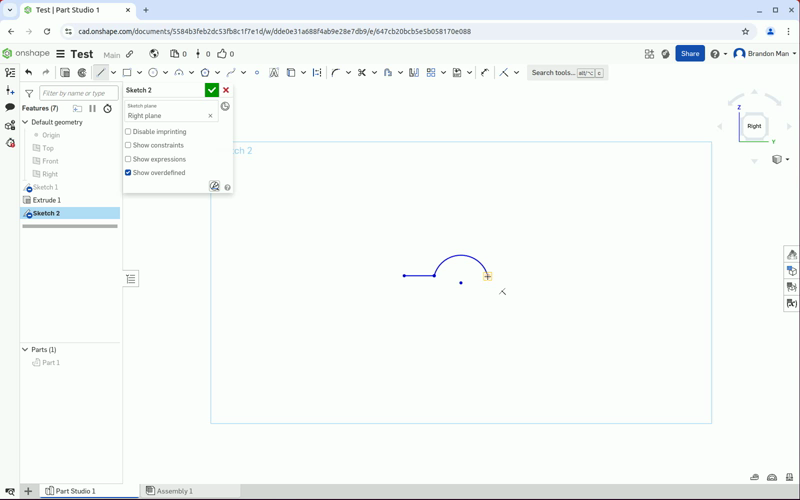
key_down(shift)
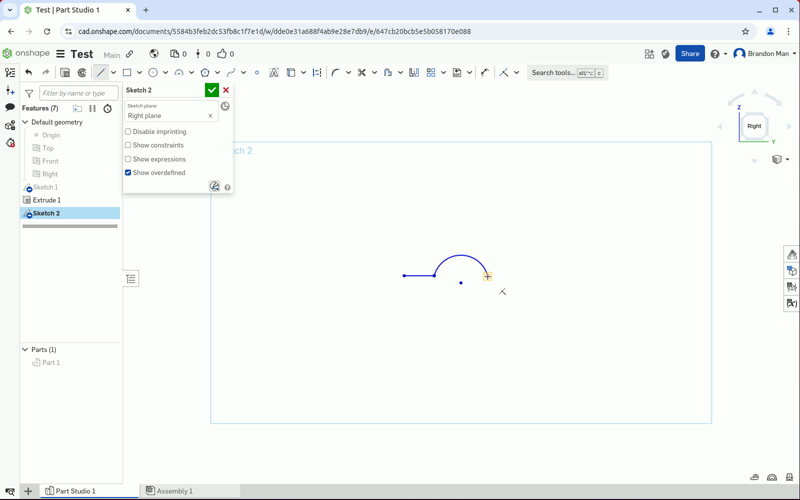
mouse_move(517, 276)
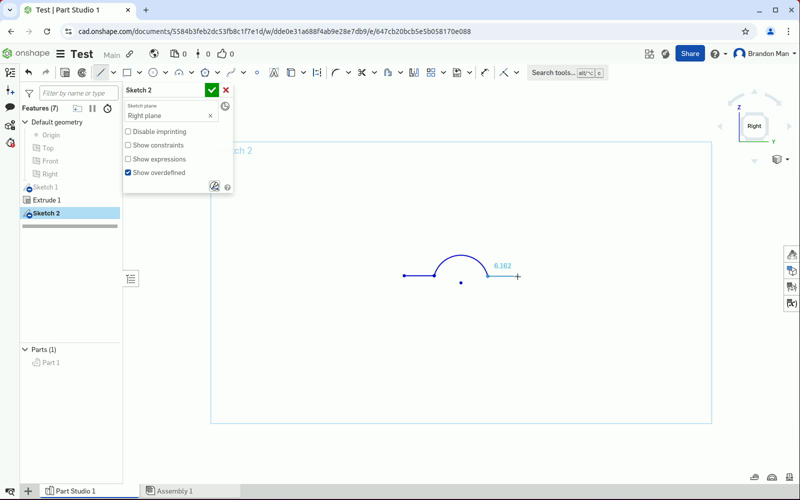
mouse_move(516, 276)
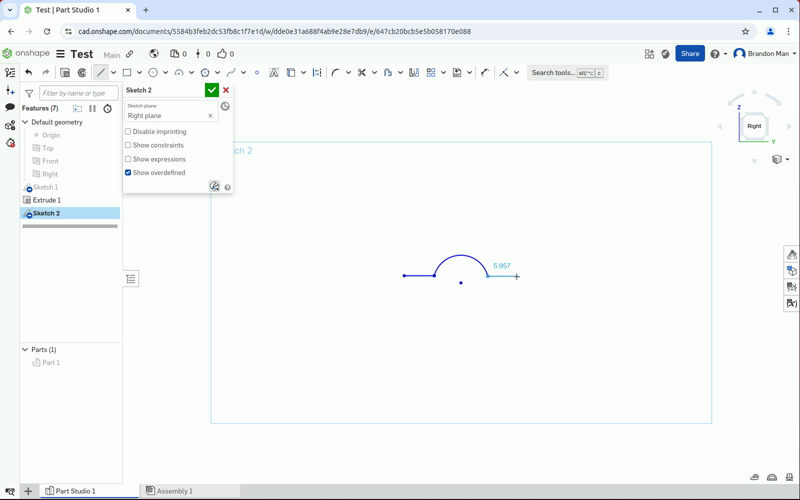
click(516, 276)
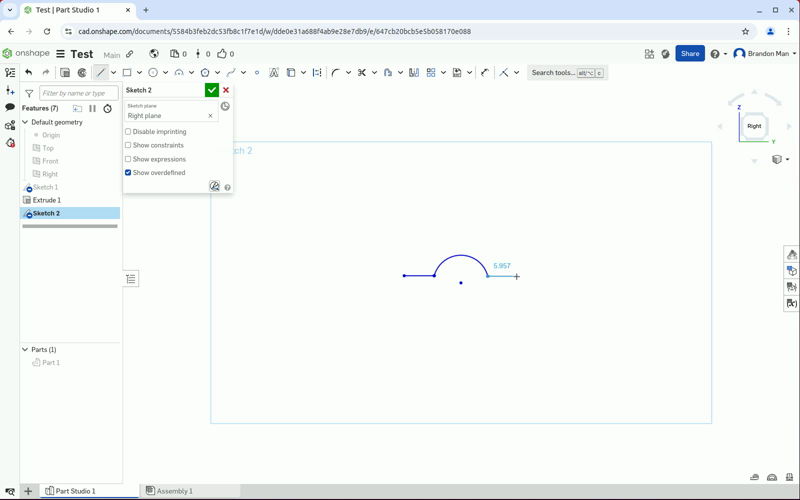
key_up(shift)
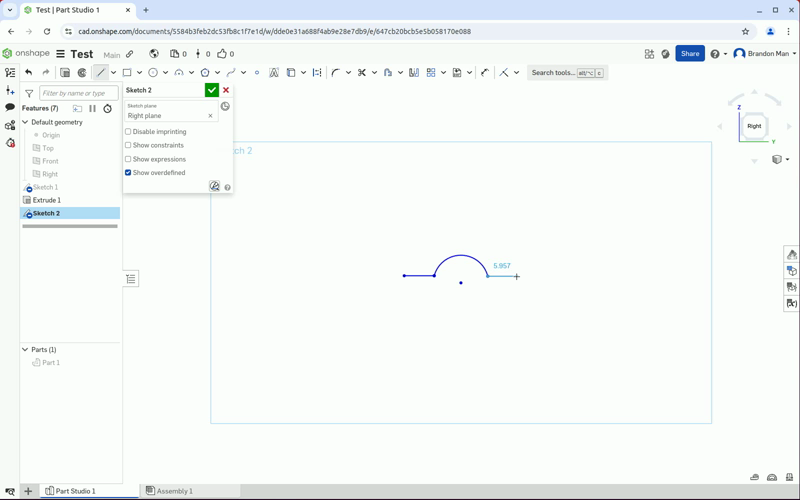
key_down(shift)
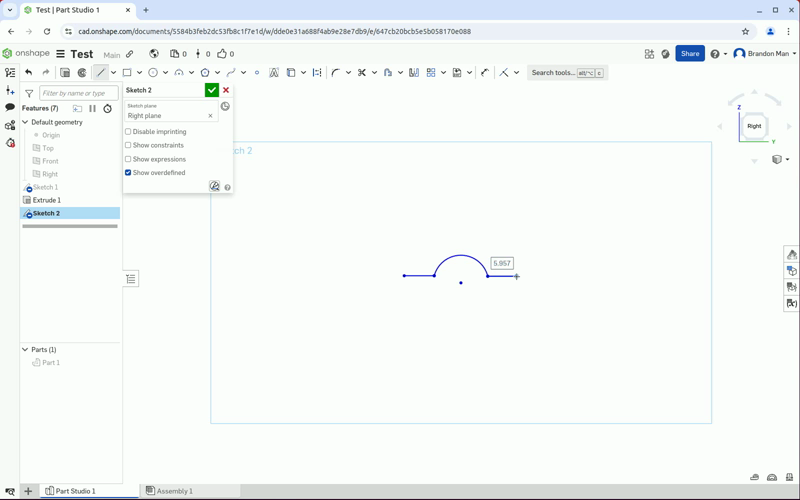
mouse_move(546, 276)
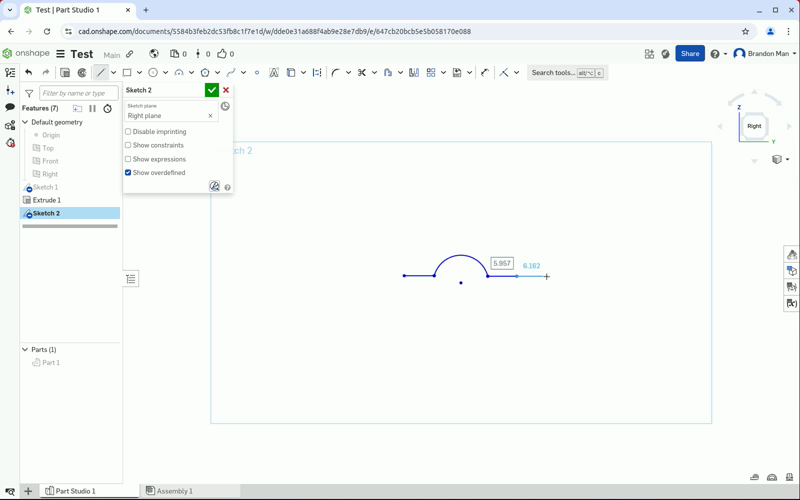
mouse_move(516, 219)
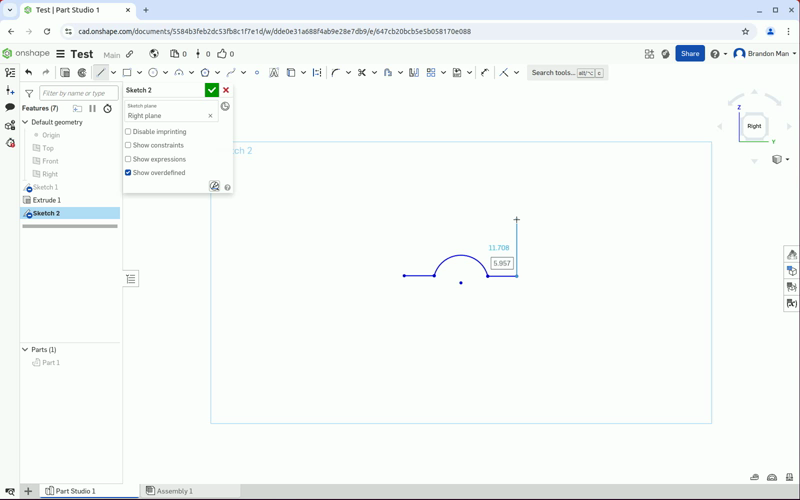
click(516, 219)
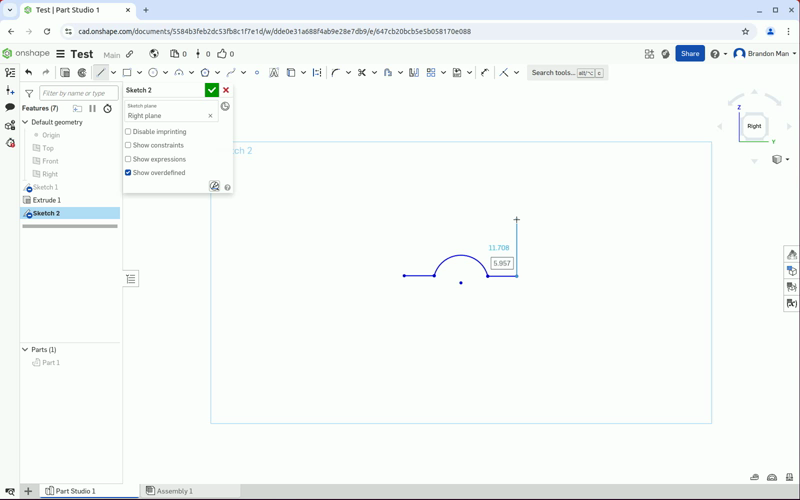
key_up(shift)
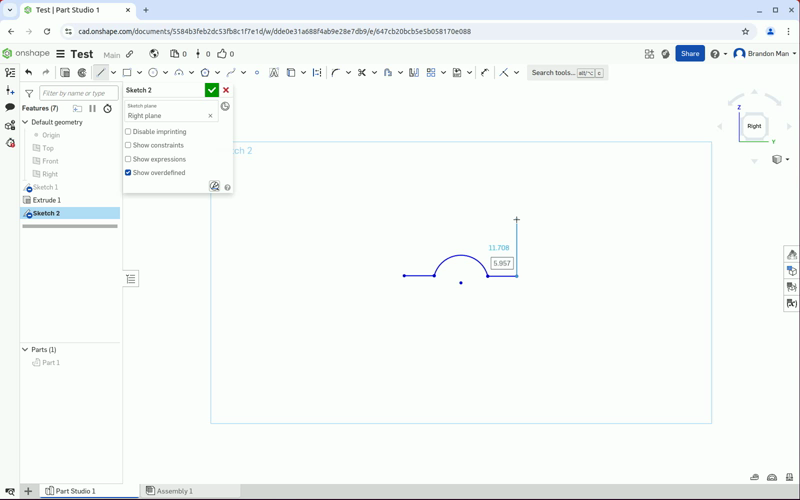
key_down(shift)
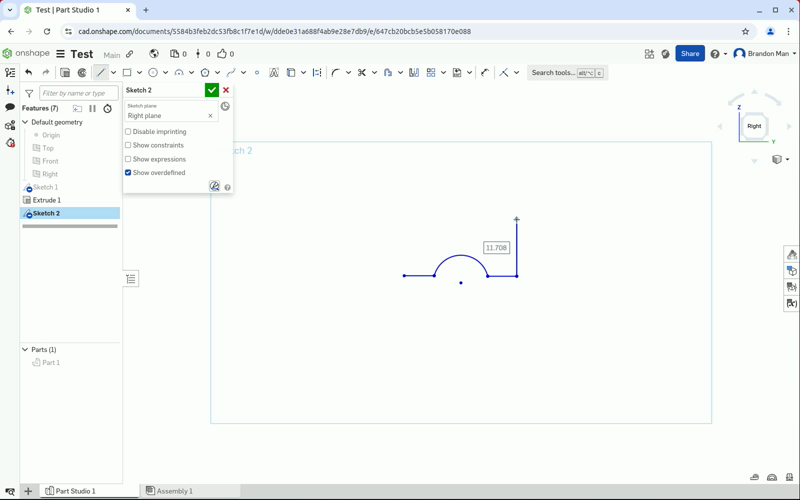
mouse_move(404, 219)
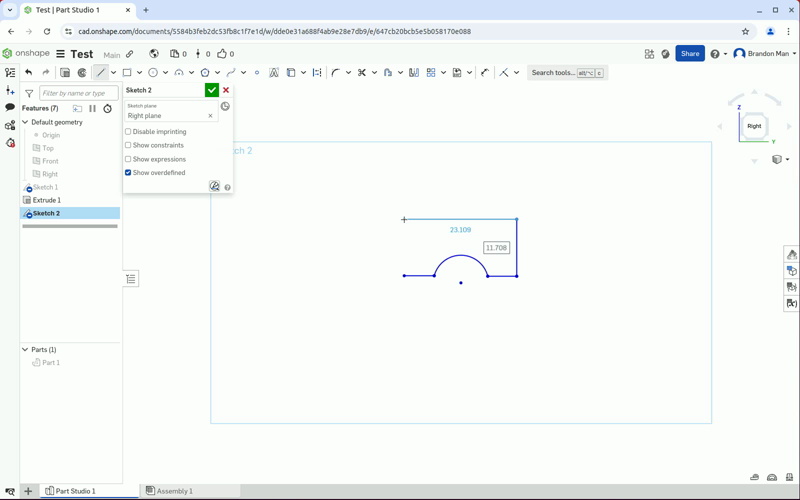
click(404, 219)
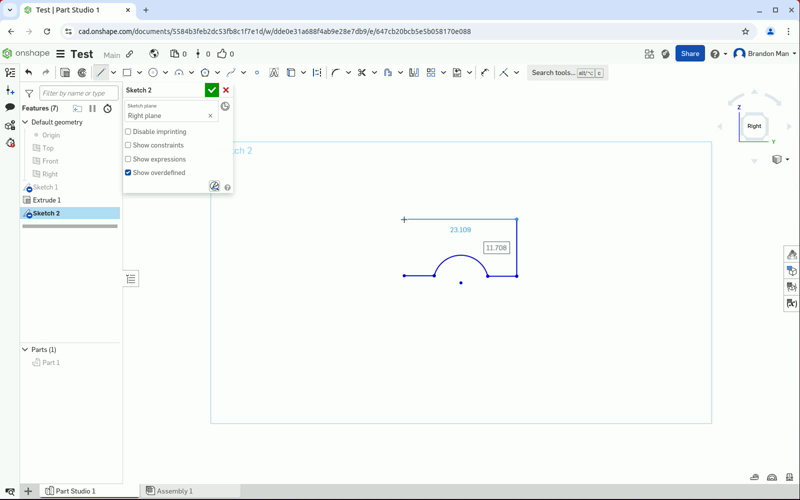
key_up(shift)
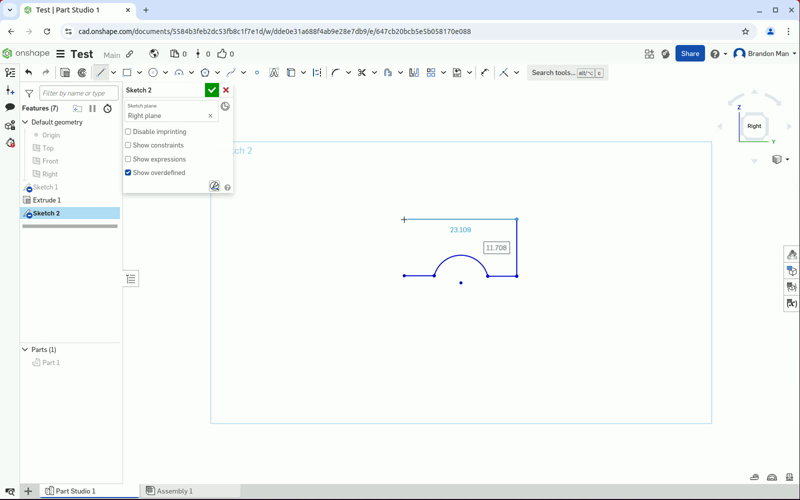
mouse_move(434, 219)
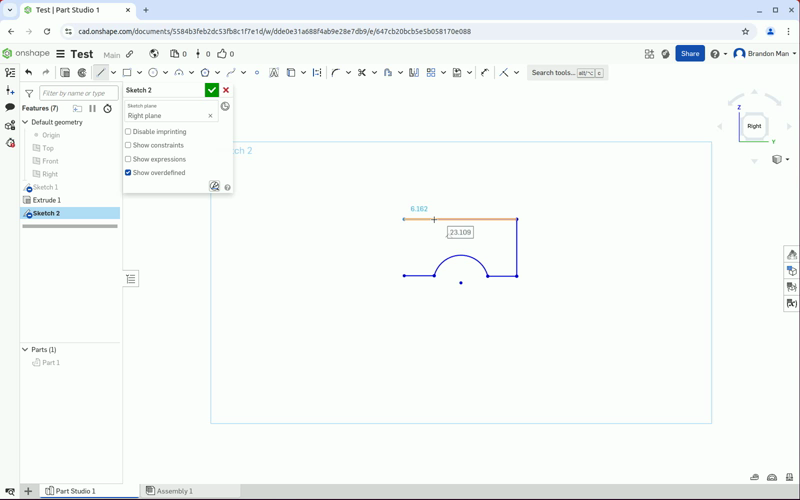
key_down(shift)
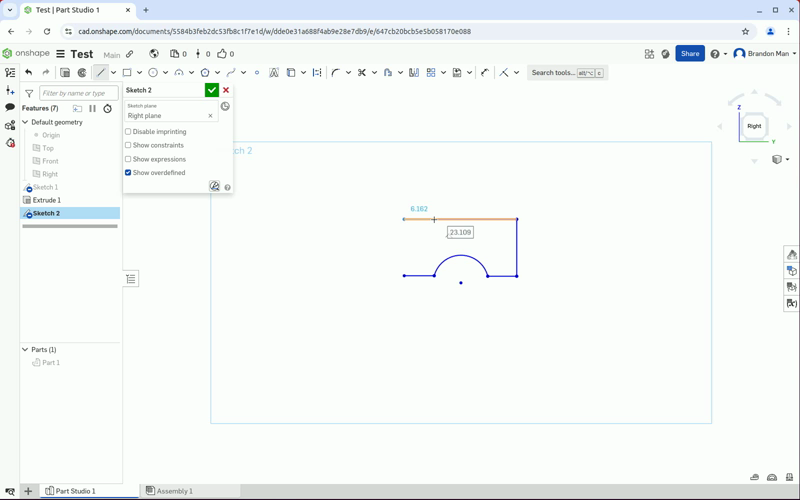
mouse_move(404, 275)
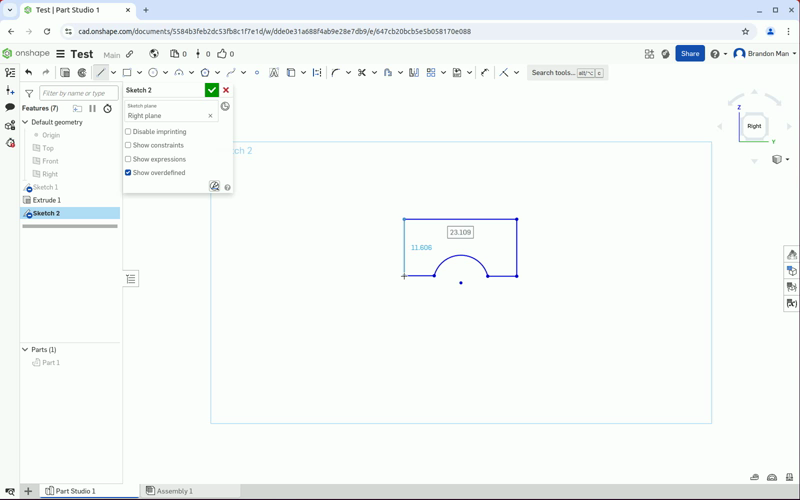
key_up(shift)
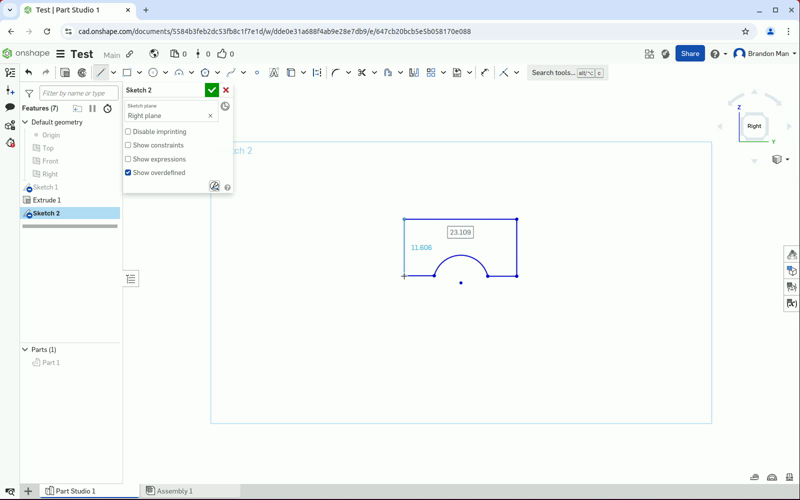
click(404, 275)
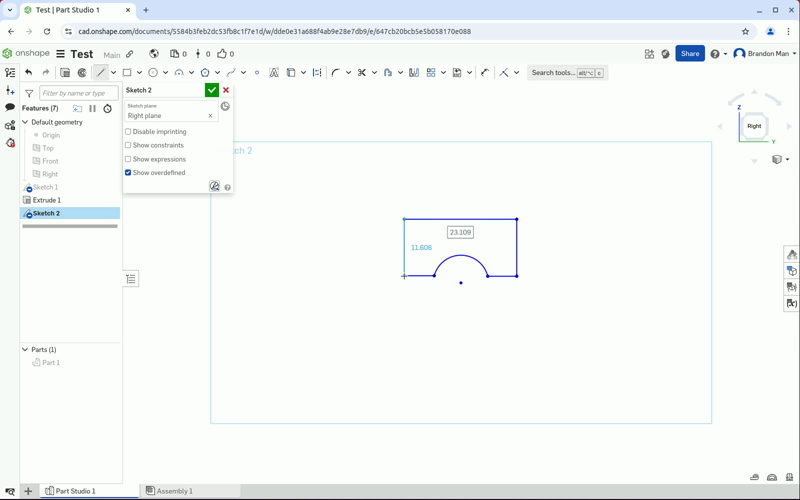
key(esc)
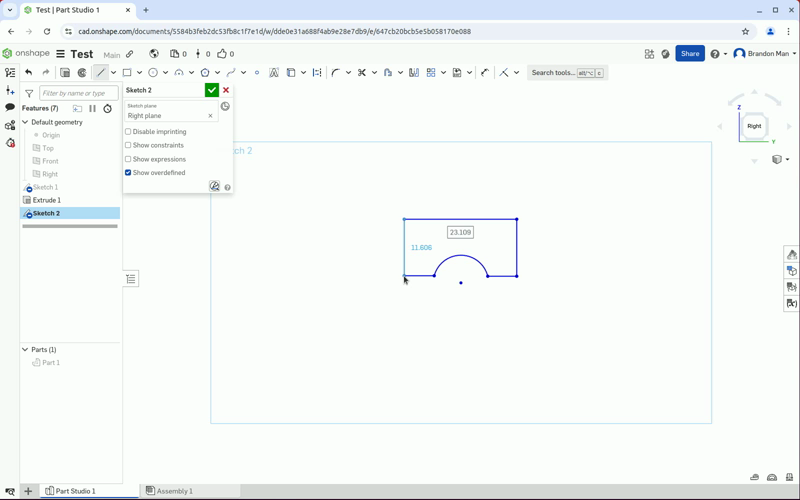
mouse_move(493, 247)
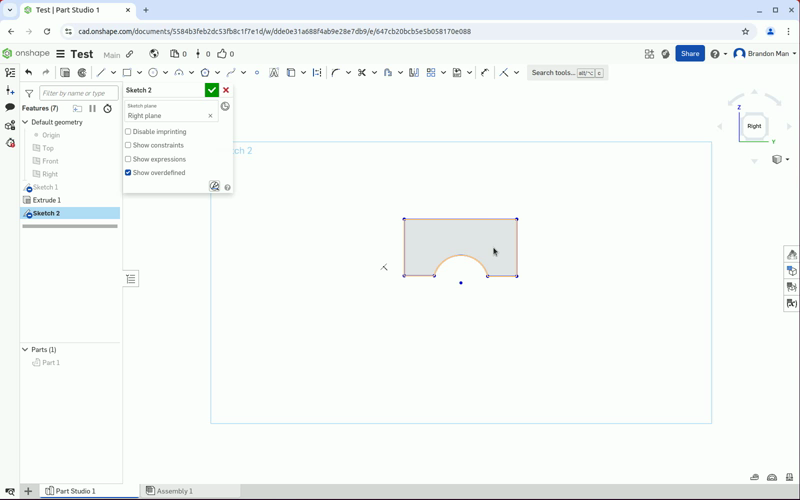
click(493, 247)
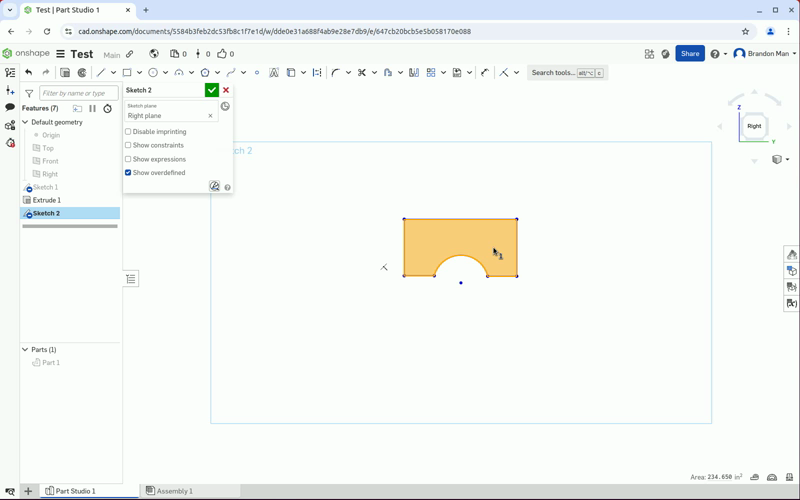
mouse_move(73, 352)
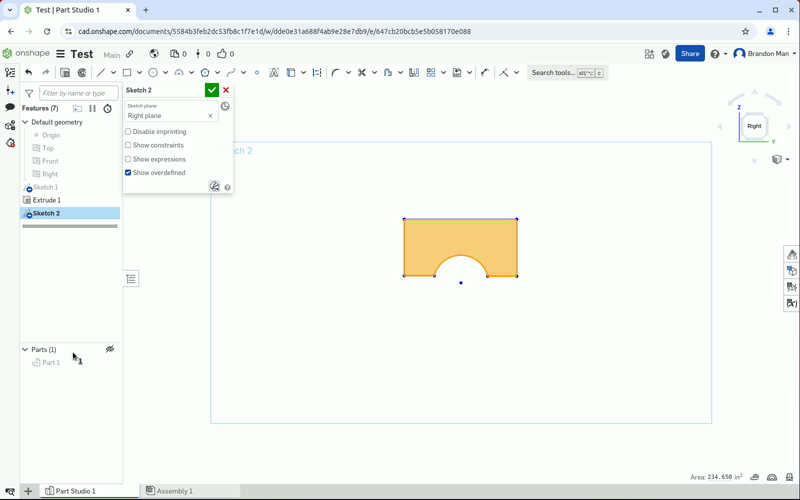
key(shift+y)
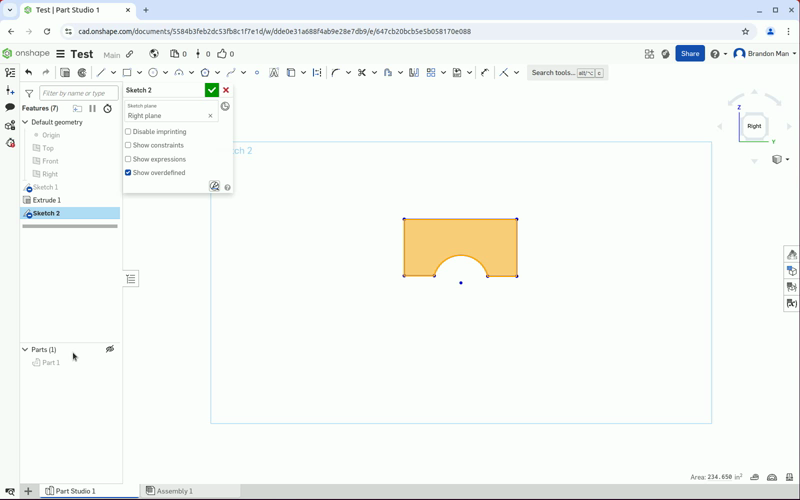
key(shift+e)
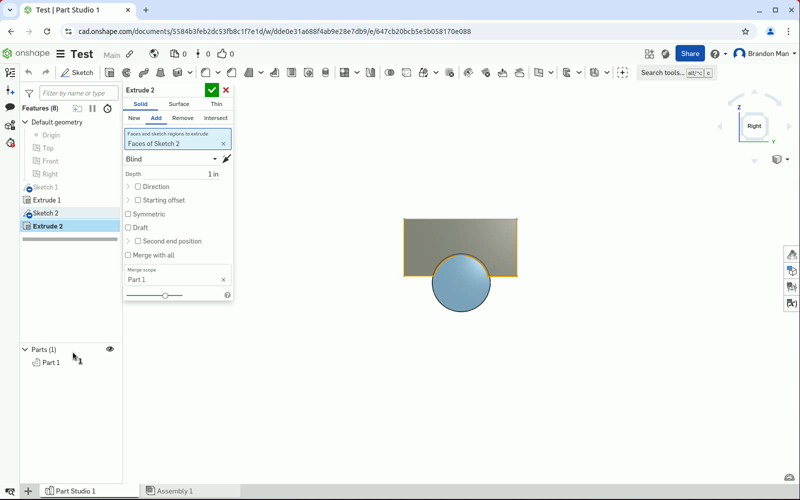
mouse_move(143, 106)
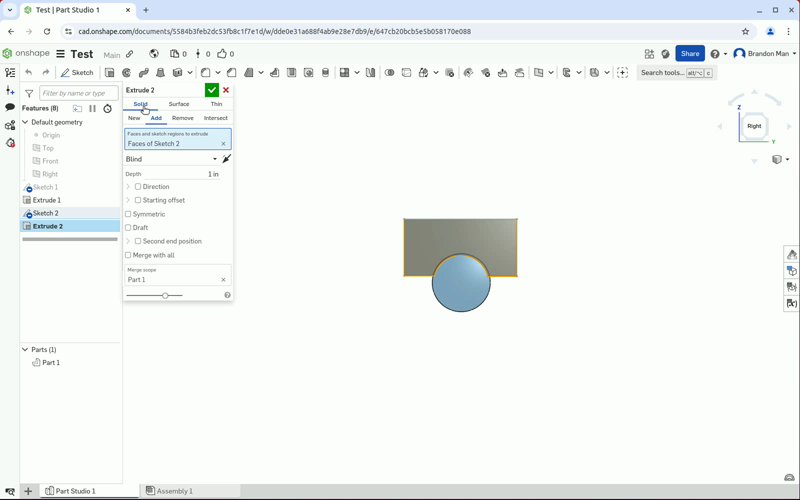
click(143, 106)
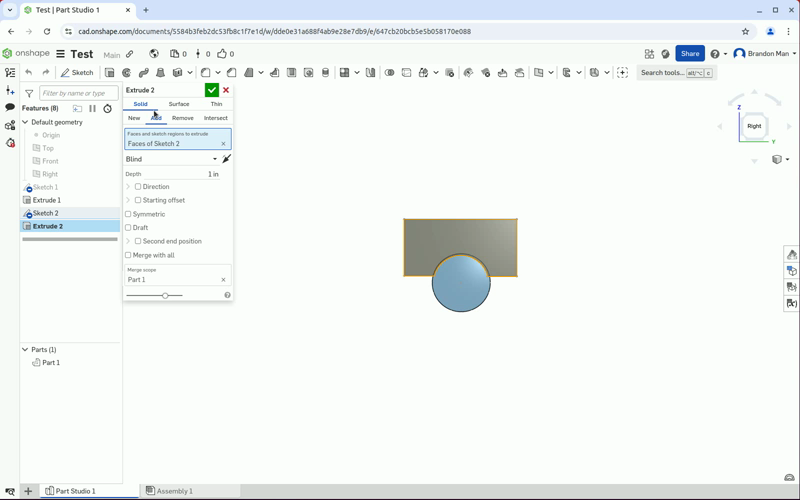
mouse_move(186, 120)
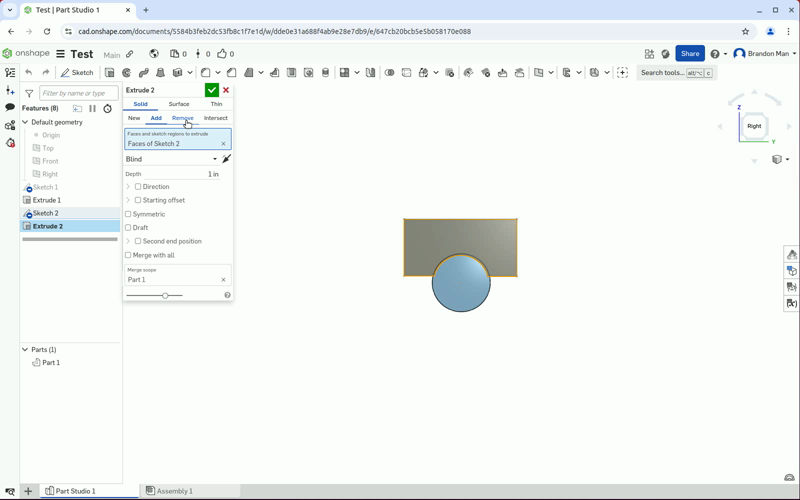
click(186, 120)
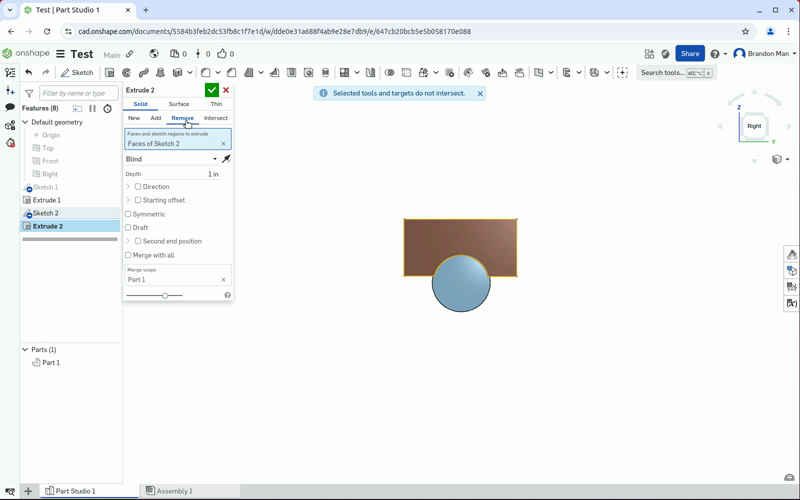
key(tab, 4)
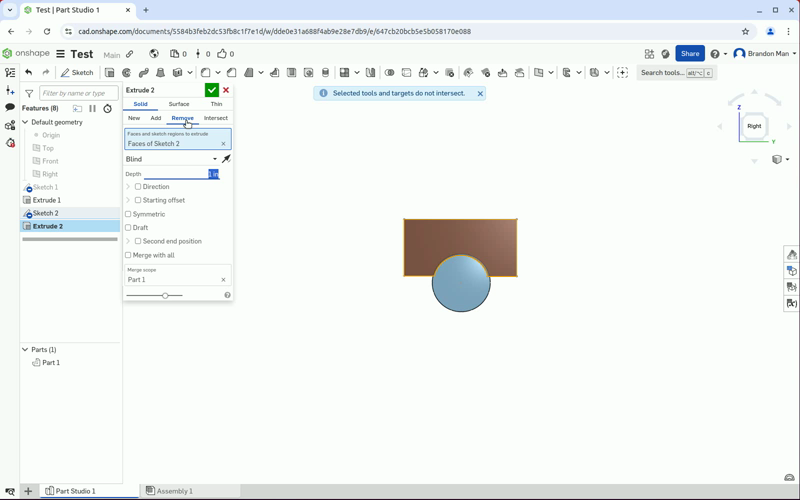
text(11.554)
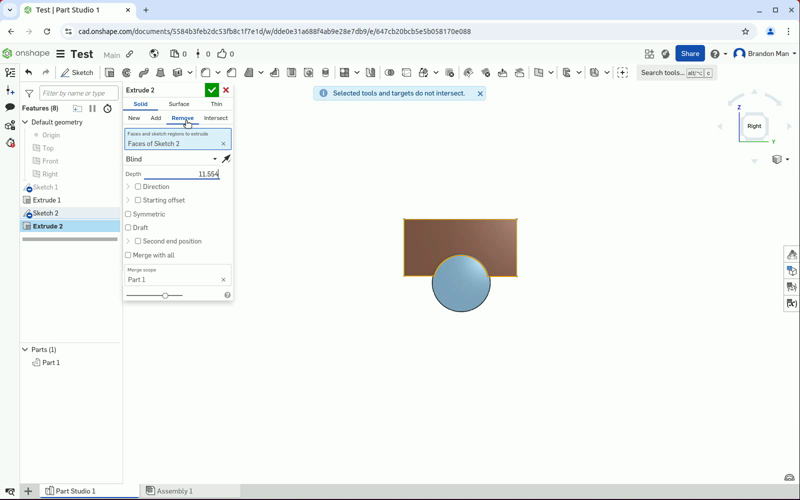
key(tab, 6)
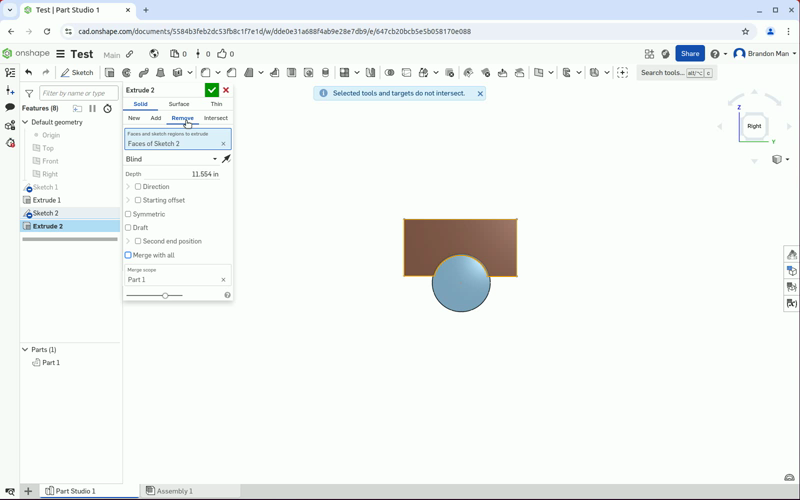
key(space)
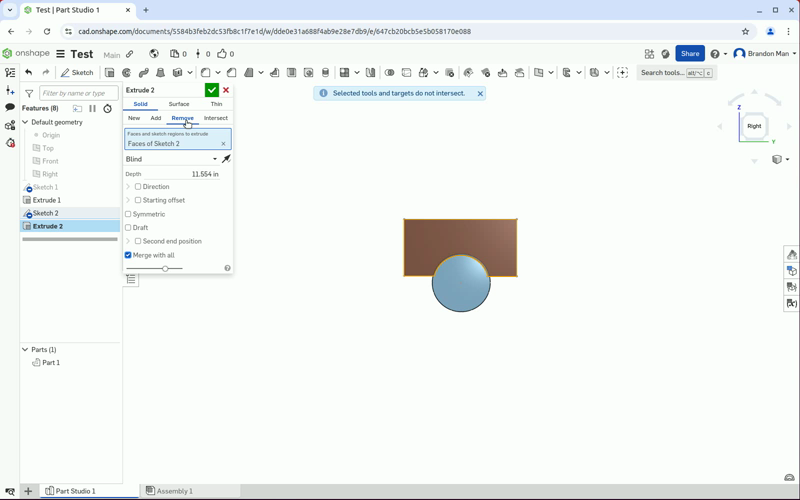
key(enter)
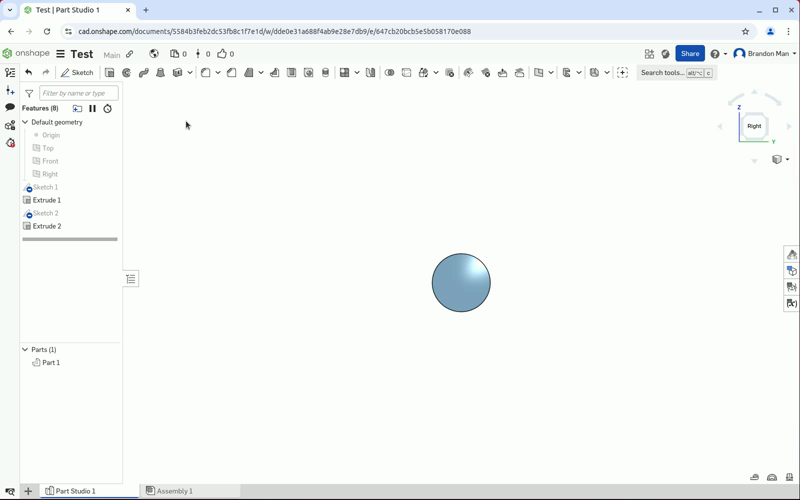
key(shift+h)
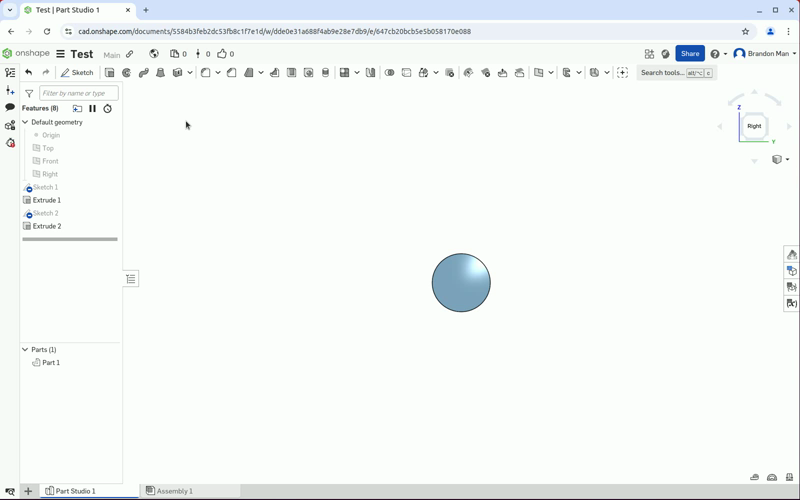
key(shift+h)
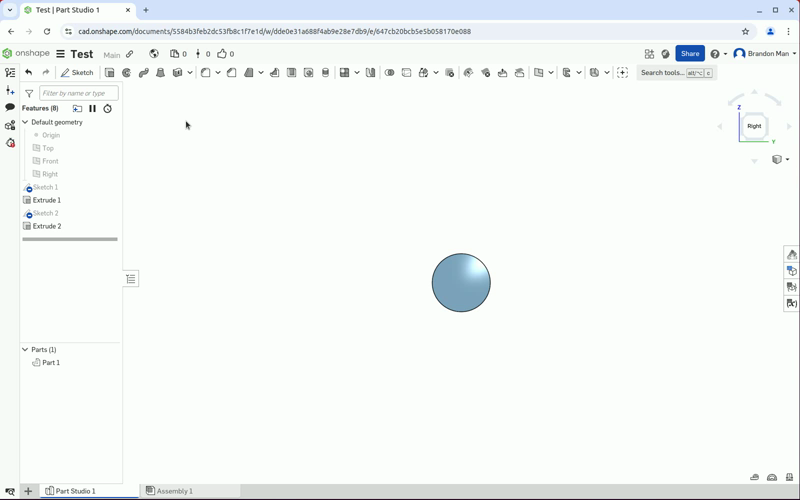
mouse_move(73, 189)
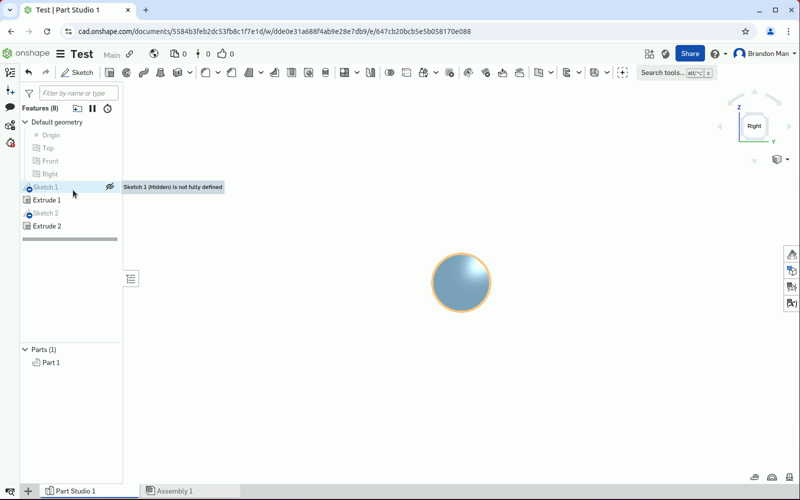
click(73, 189)
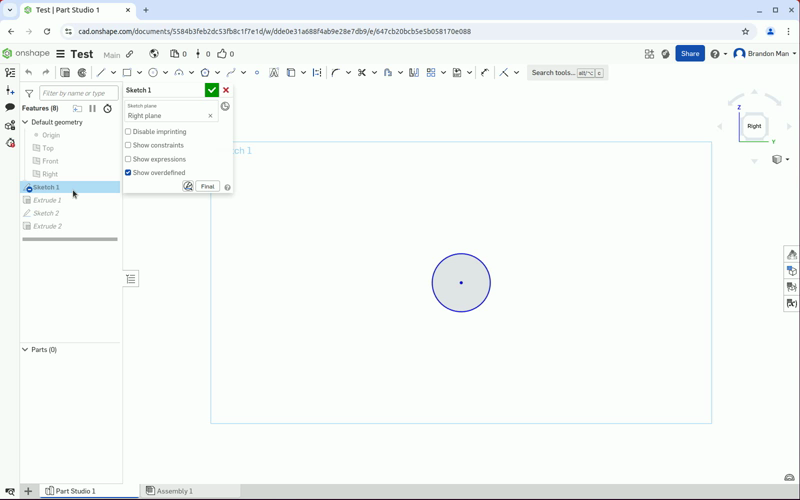
mouse_move(229, 92)
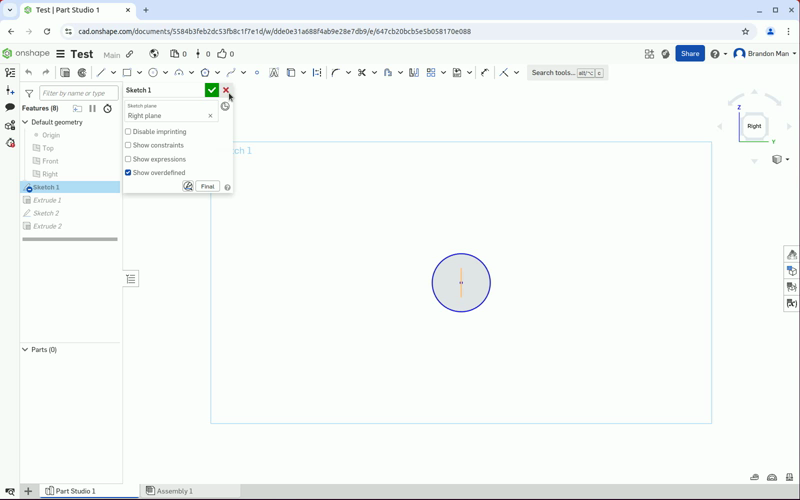
click(229, 92)
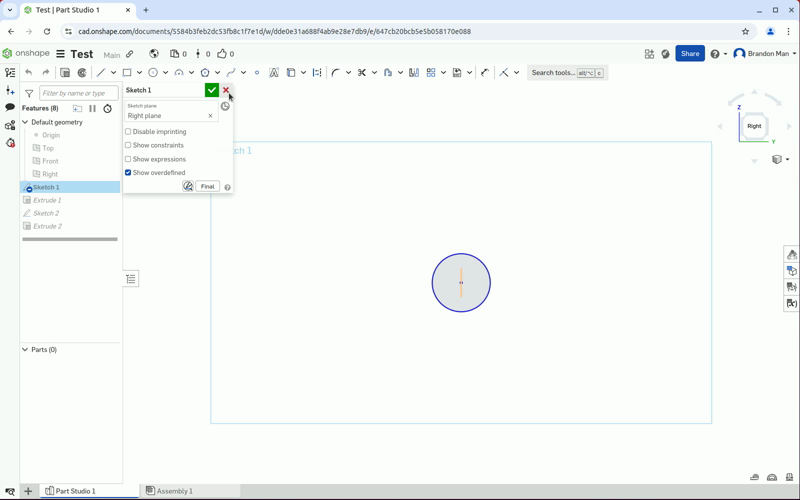
key(shift+s)
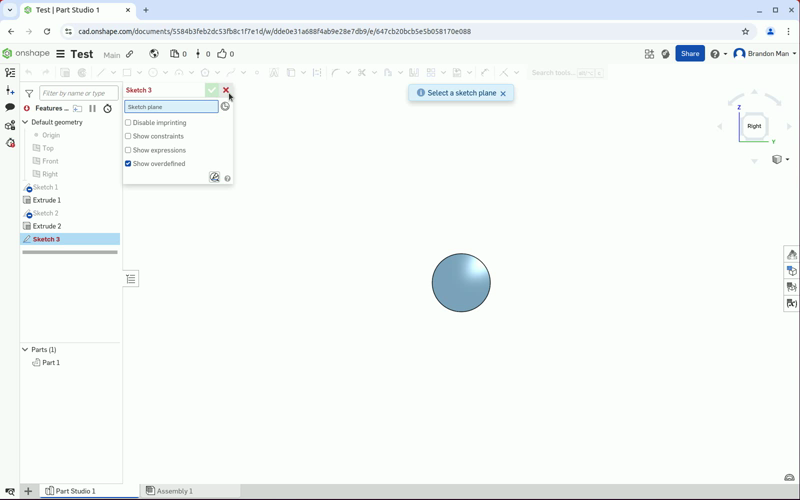
mouse_move(73, 176)
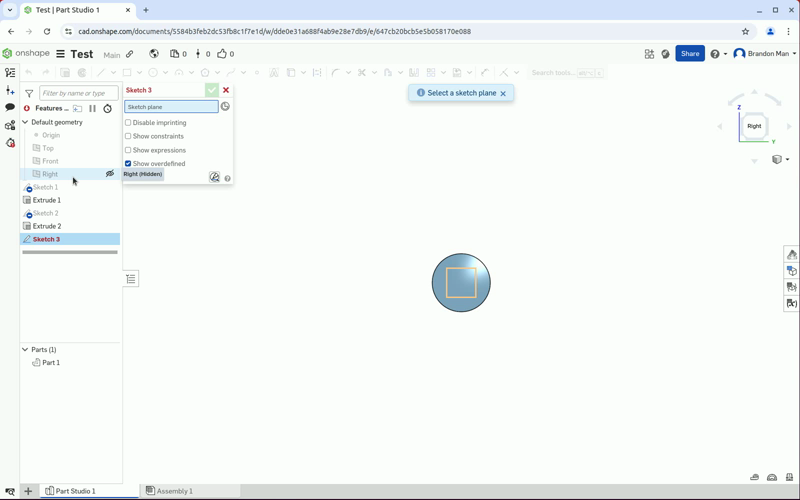
click(73, 176)
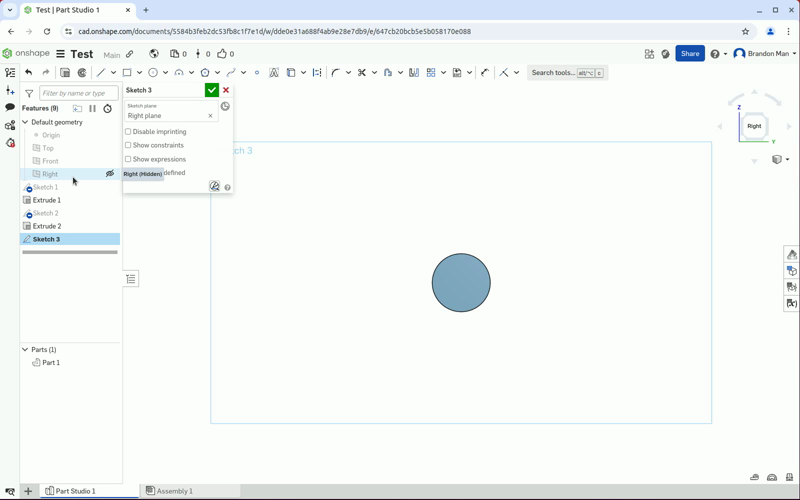
mouse_move(73, 352)
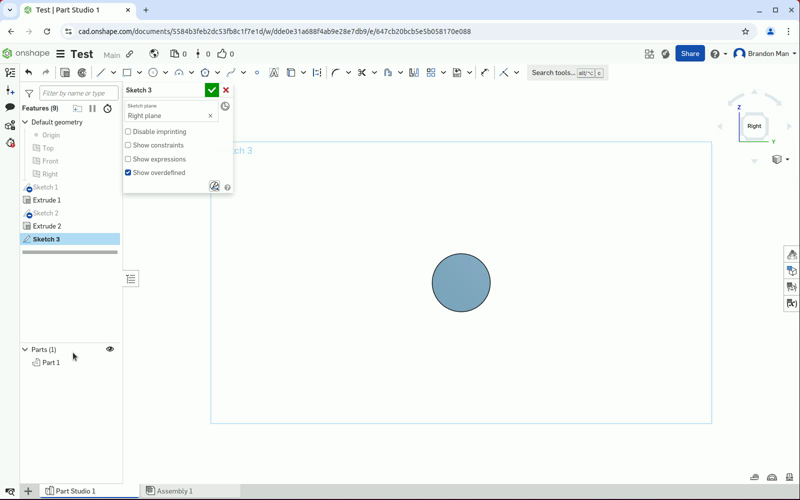
key(y)
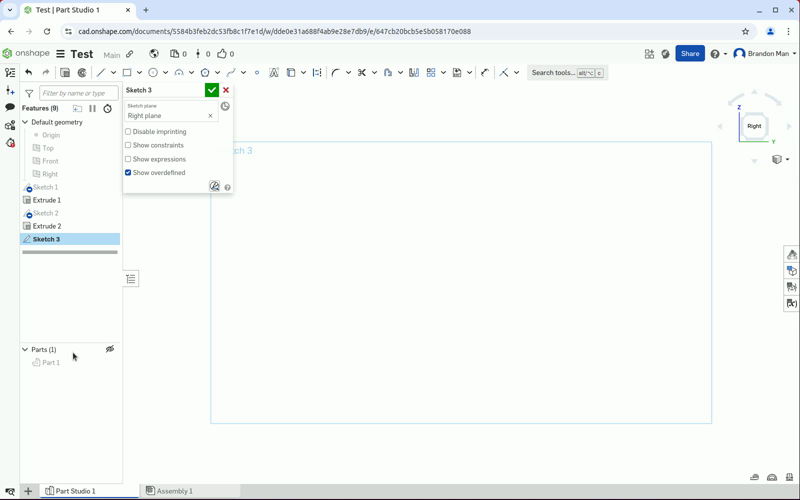
key(l)
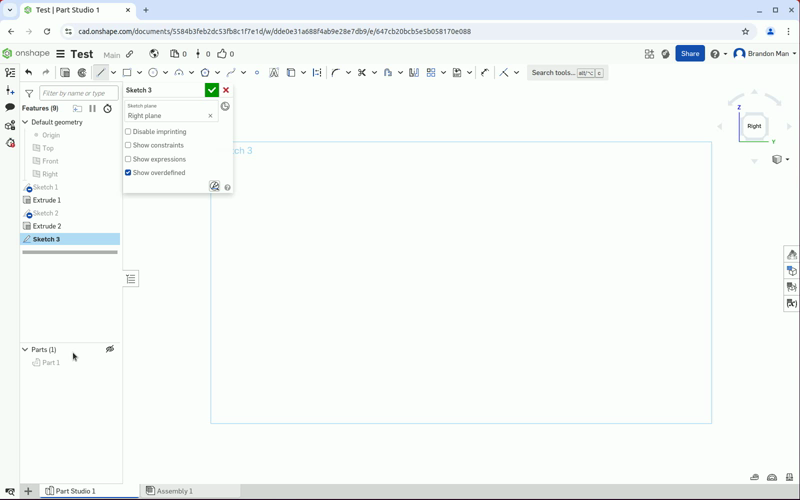
key_down(shift)
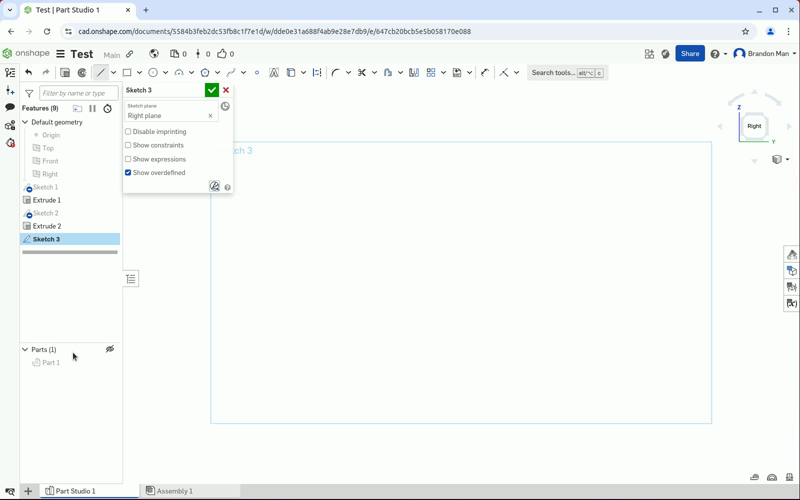
mouse_move(404, 402)
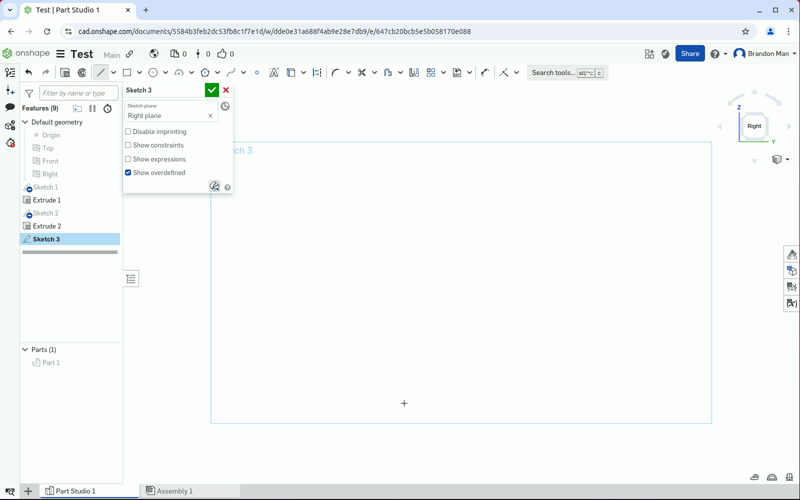
click(404, 402)
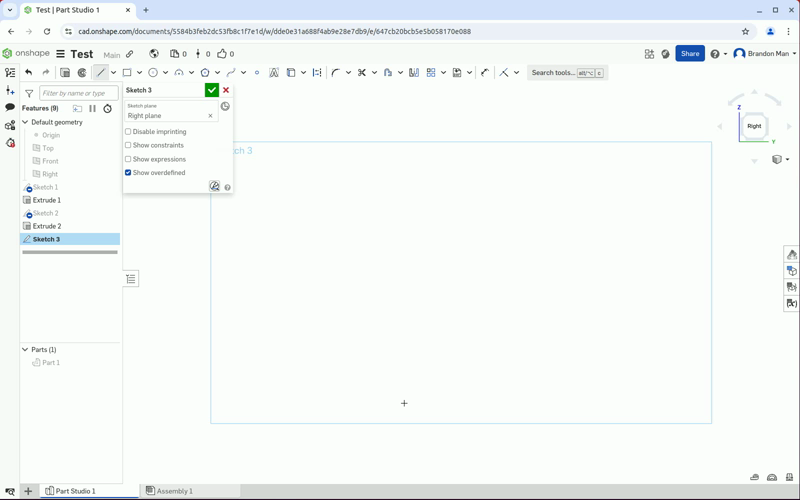
key_up(shift)
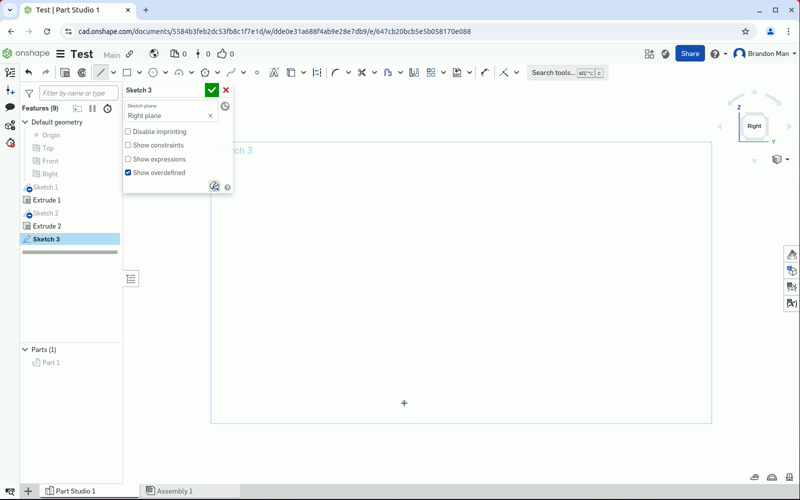
key_down(shift)
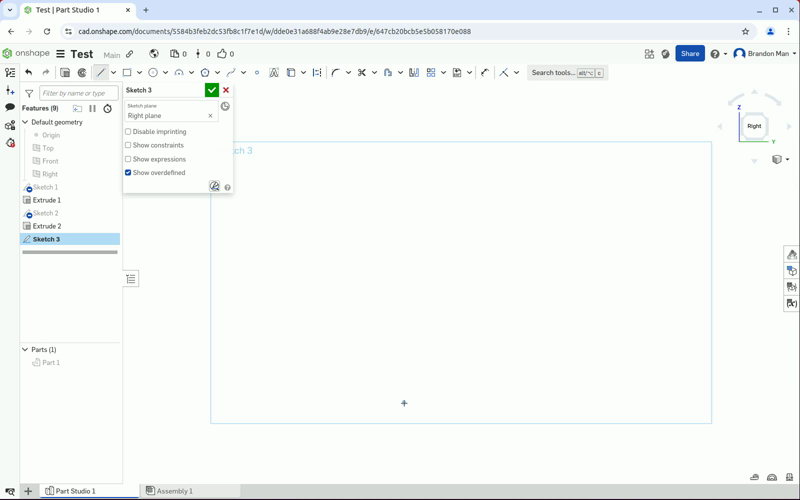
mouse_move(516, 402)
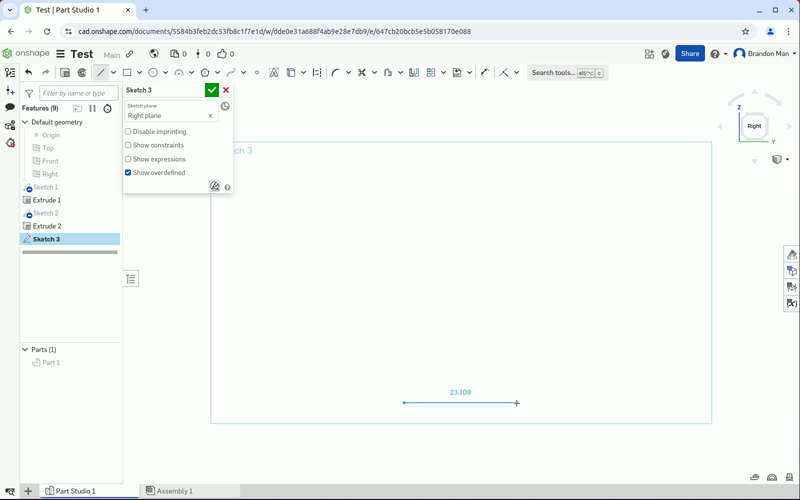
click(516, 402)
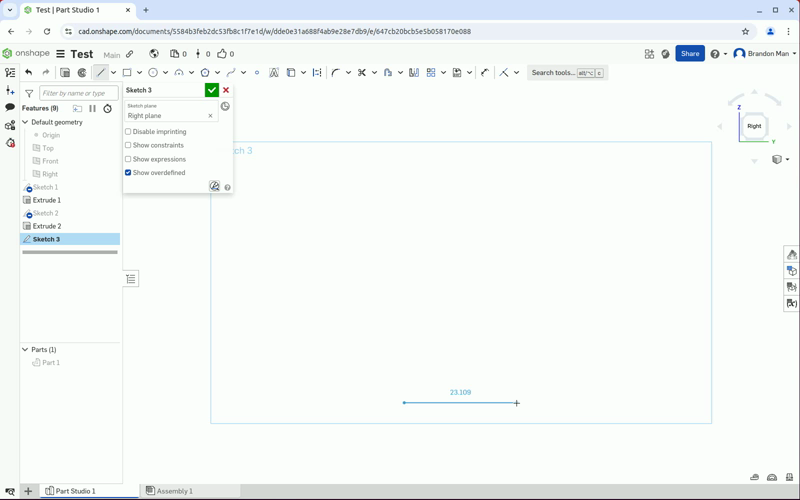
key_up(shift)
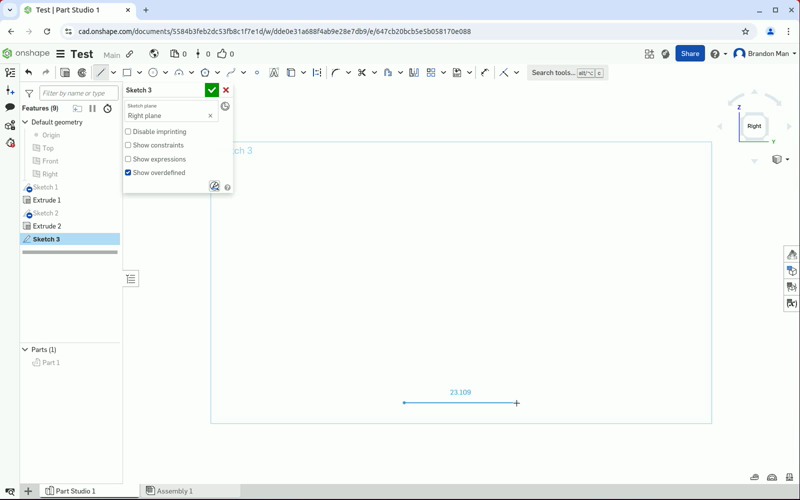
key_down(shift)
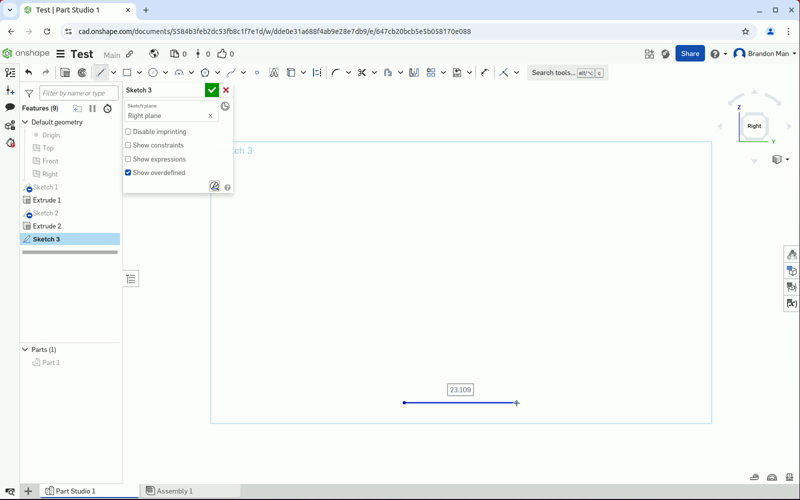
mouse_move(516, 290)
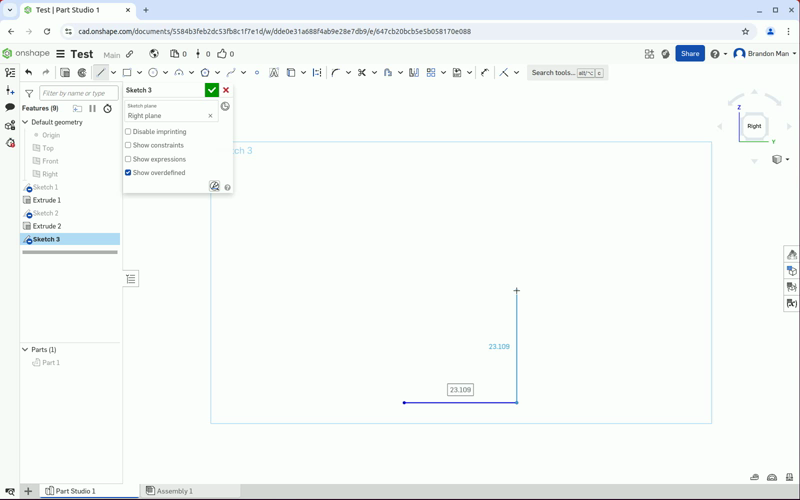
click(516, 290)
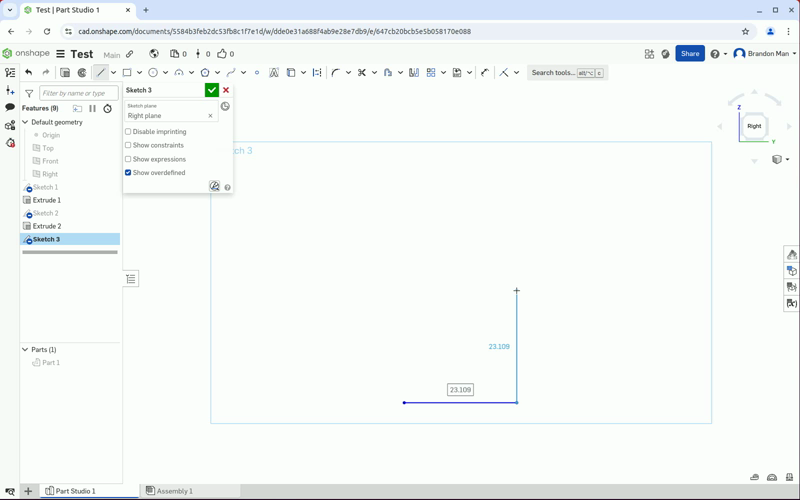
key_up(shift)
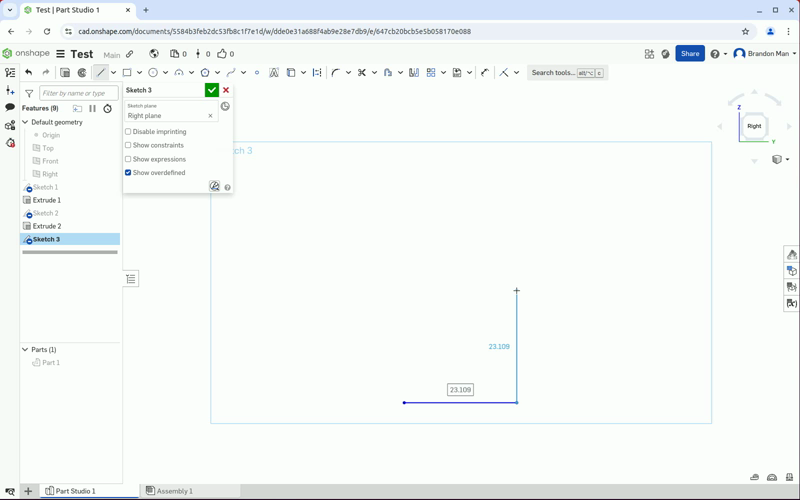
key_down(shift)
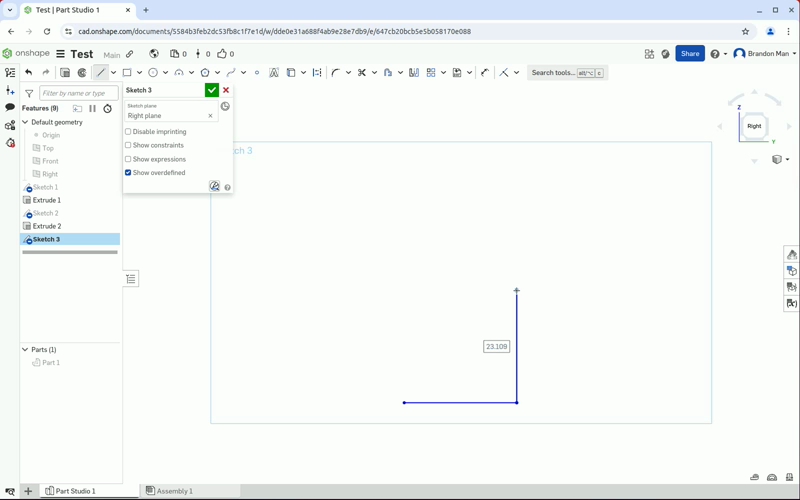
mouse_move(546, 290)
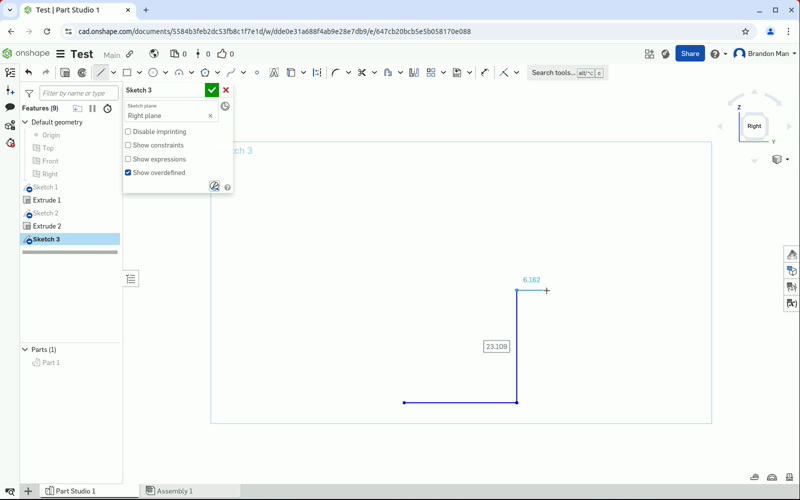
mouse_move(487, 290)
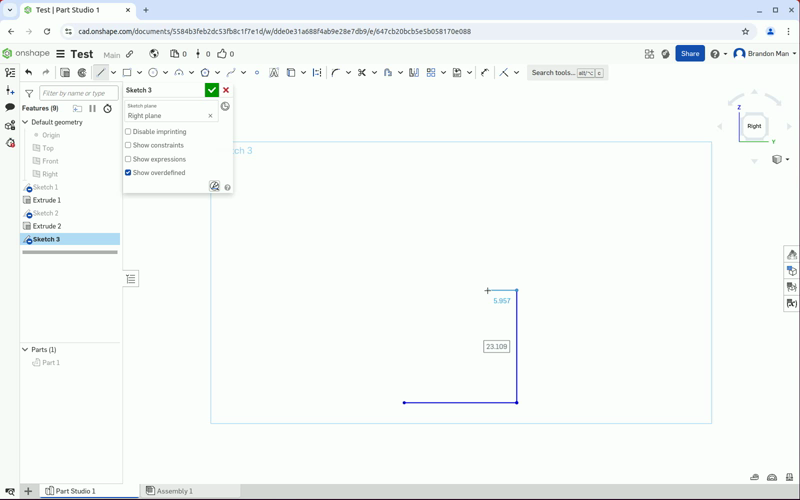
click(487, 290)
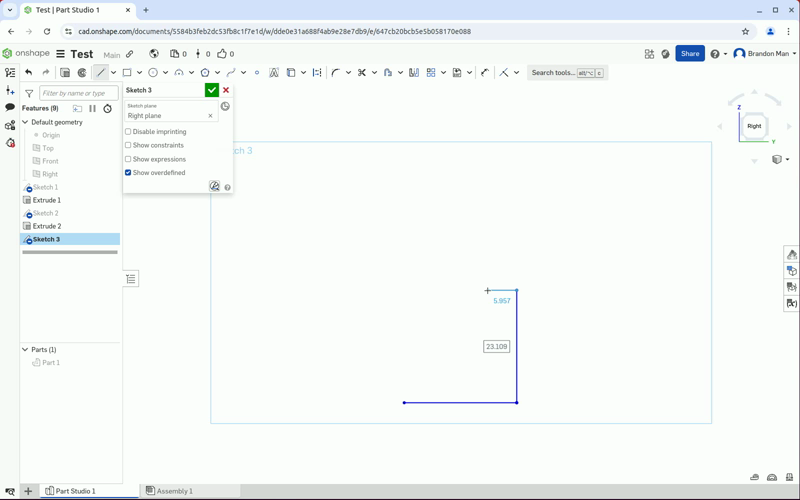
key_up(shift)
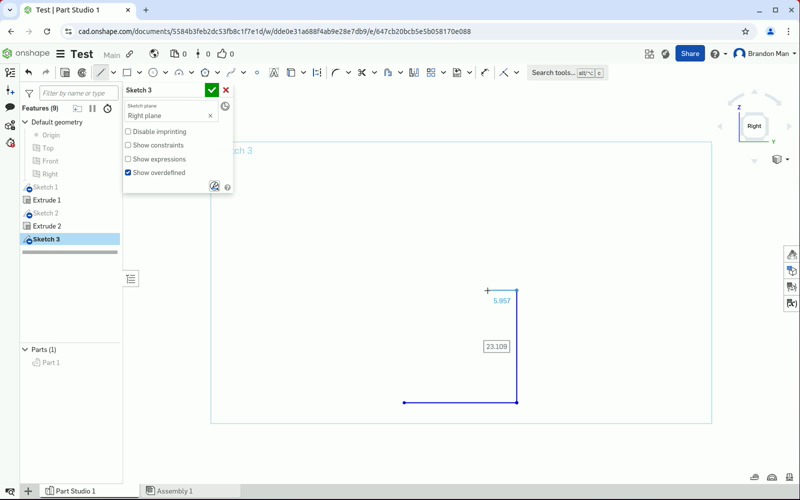
key(esc)
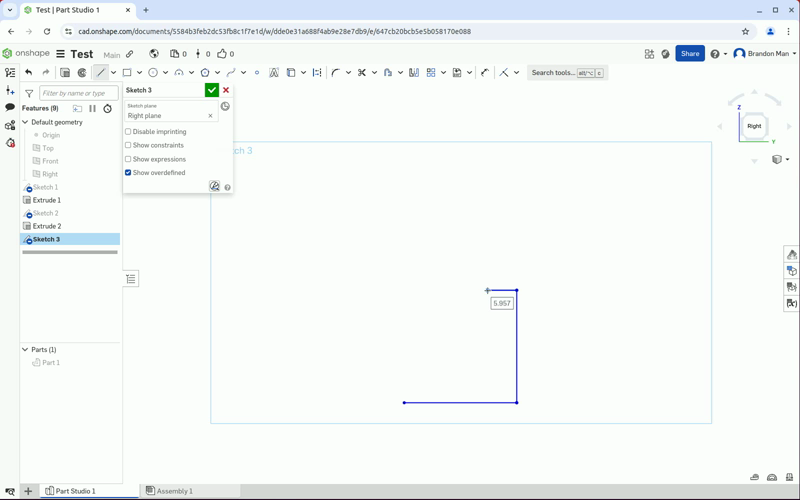
key(a)
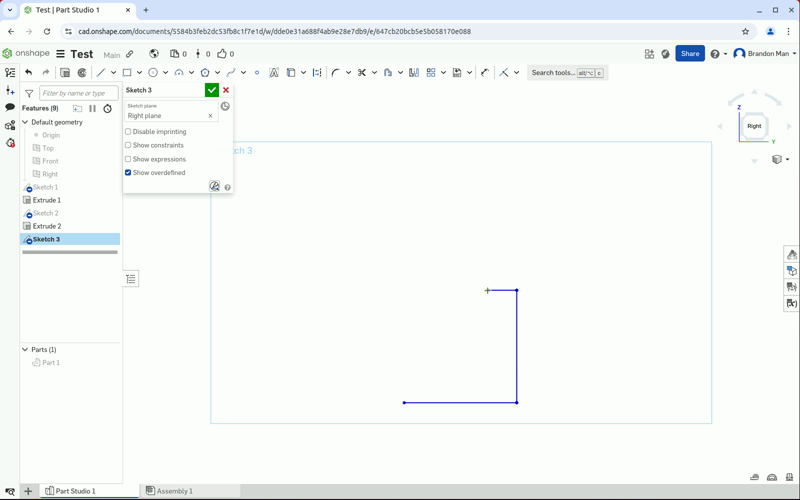
mouse_move(487, 290)
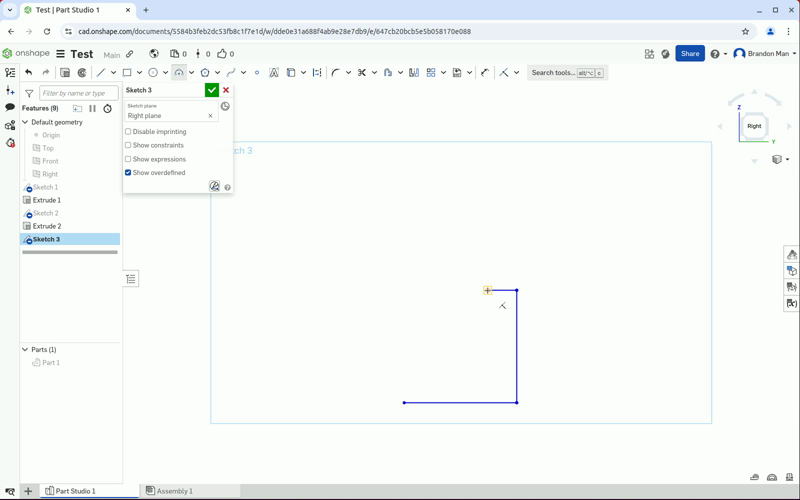
click(487, 290)
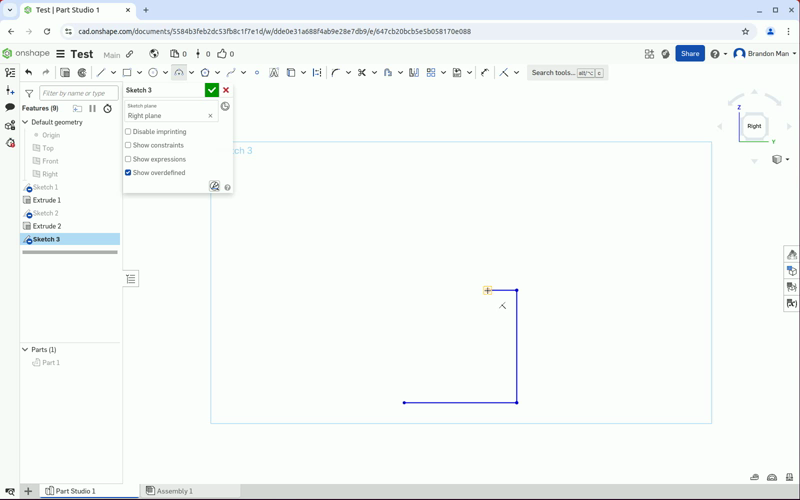
key_down(shift)
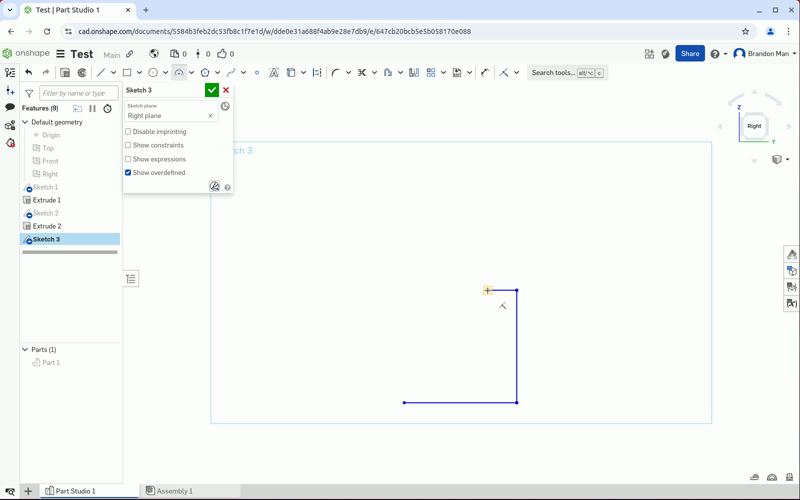
mouse_move(434, 290)
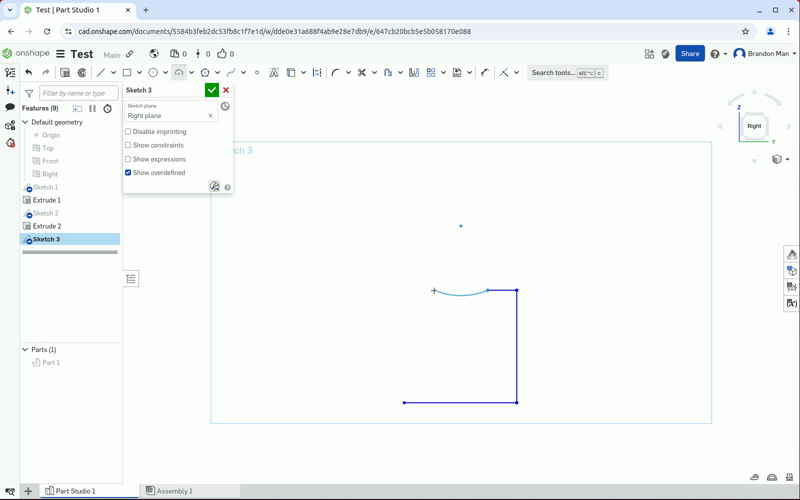
click(434, 290)
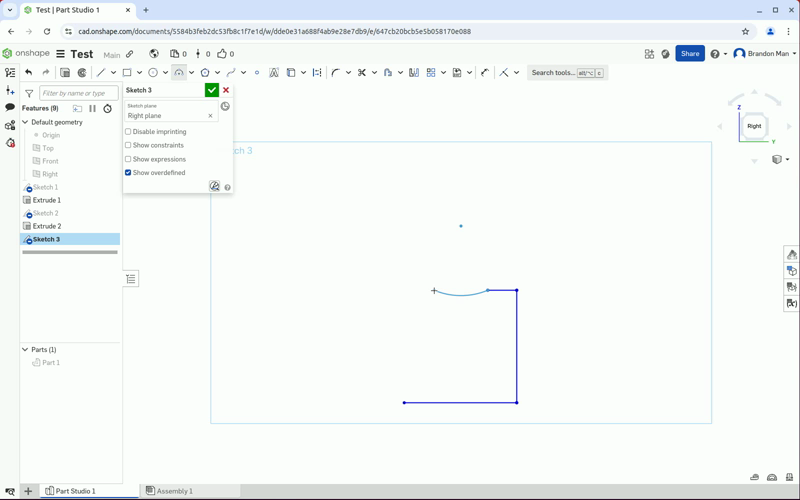
mouse_move(460, 310)
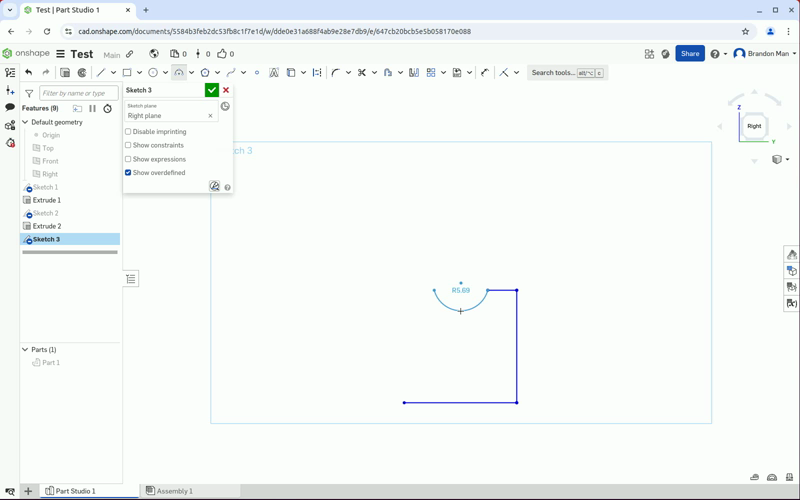
click(460, 310)
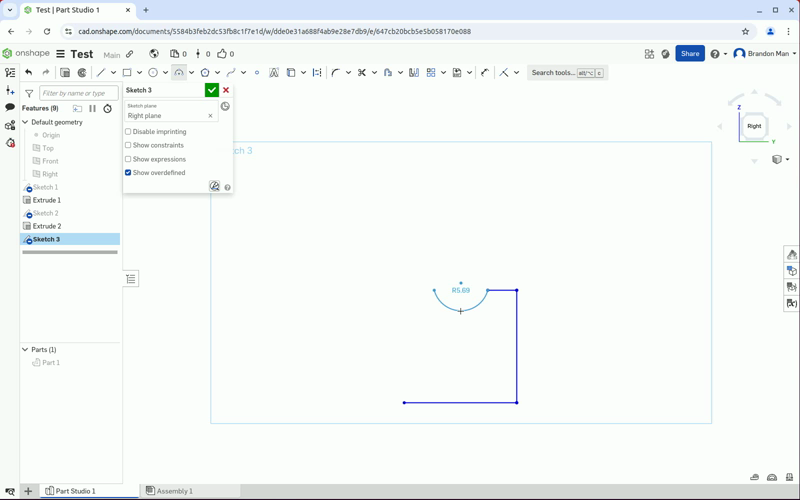
key_up(shift)
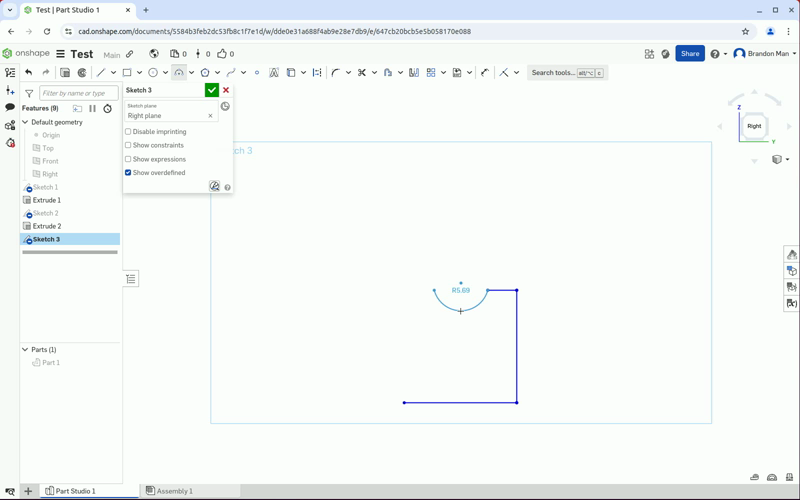
key(esc)
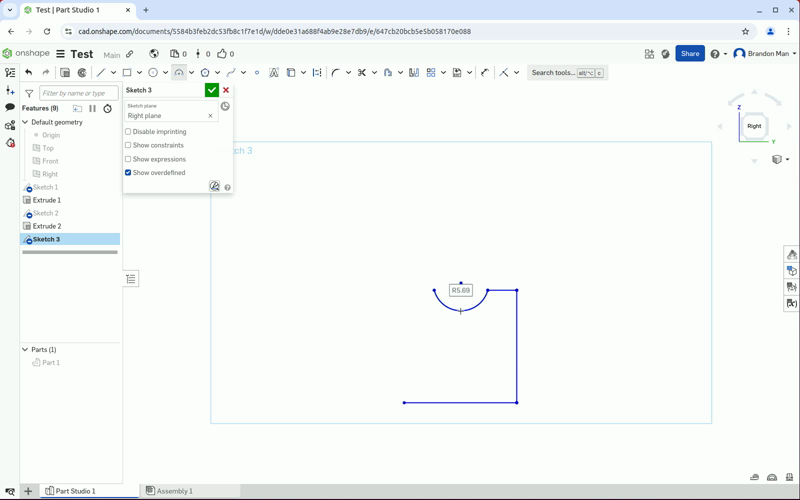
key(l)
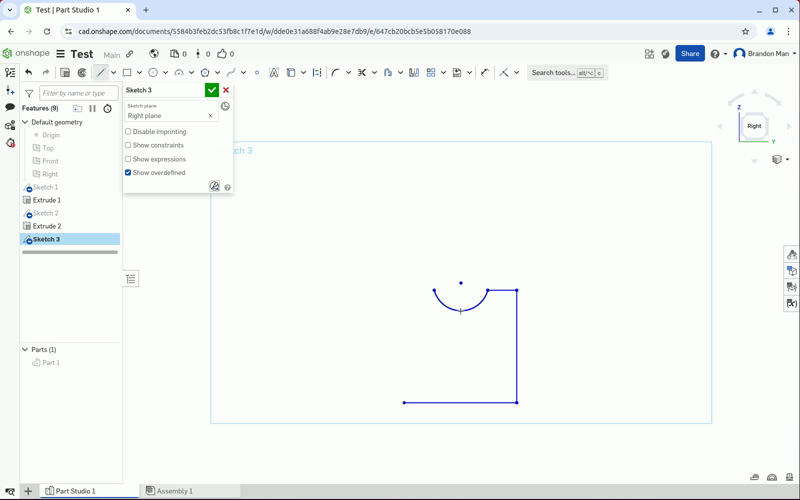
mouse_move(434, 290)
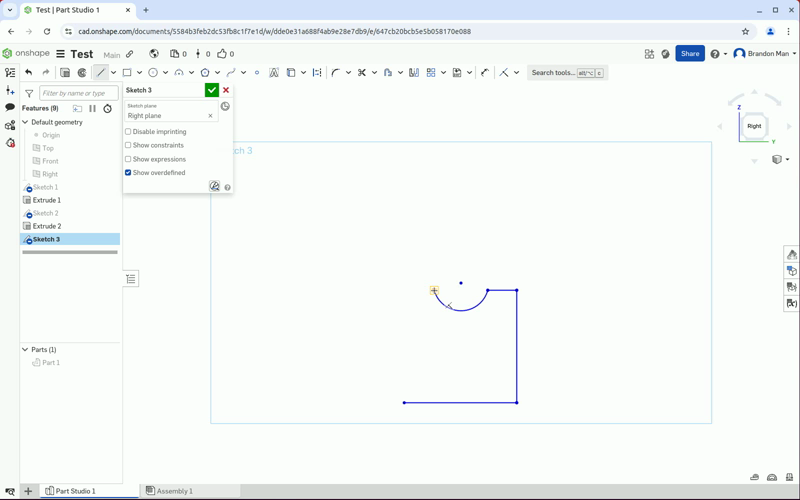
click(434, 290)
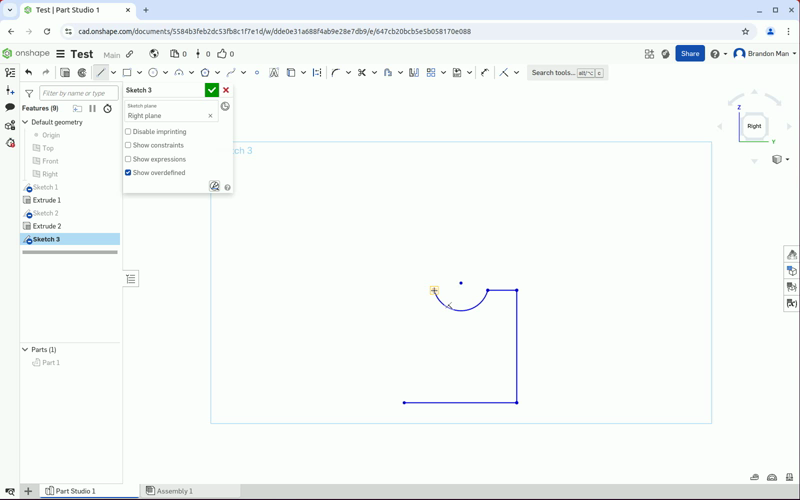
key_down(shift)
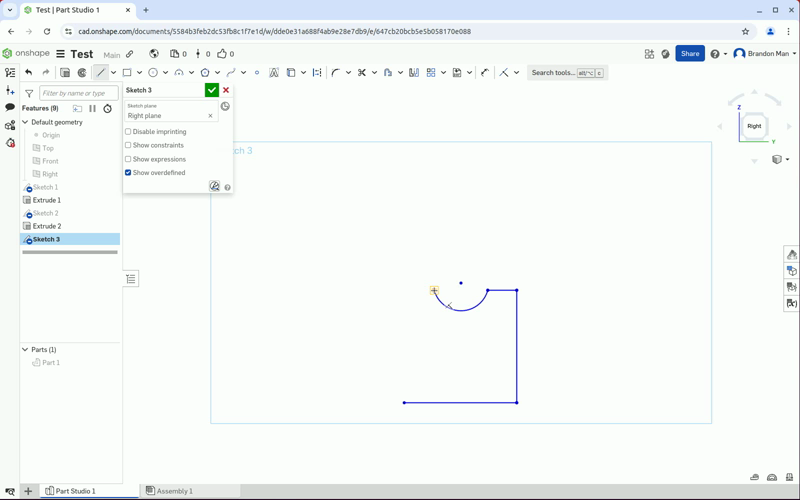
mouse_move(464, 290)
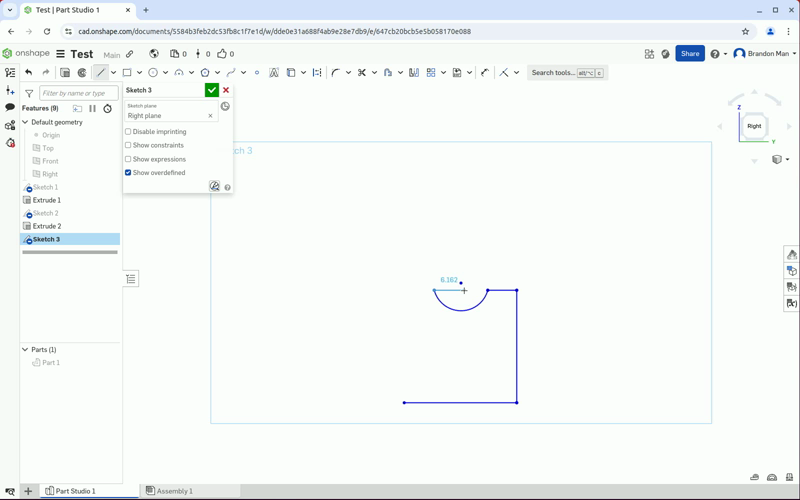
mouse_move(404, 290)
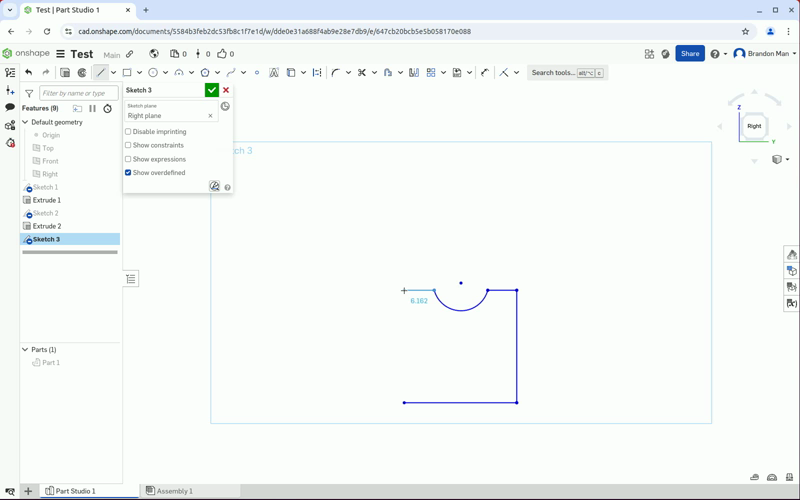
click(404, 290)
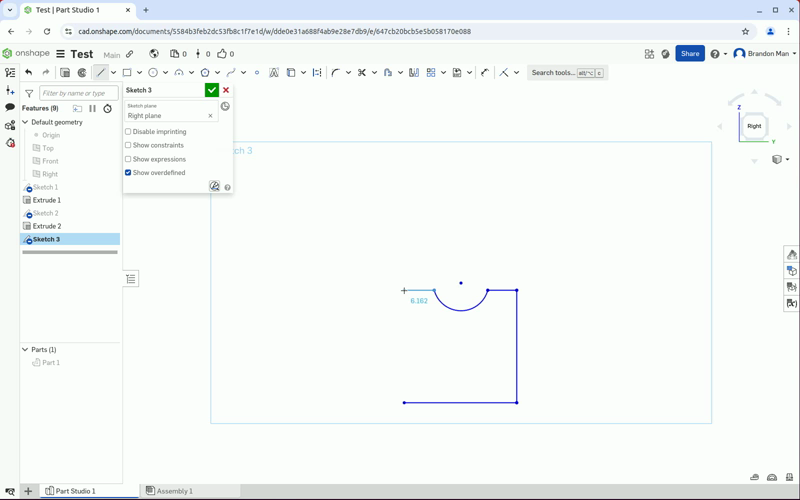
key_up(shift)
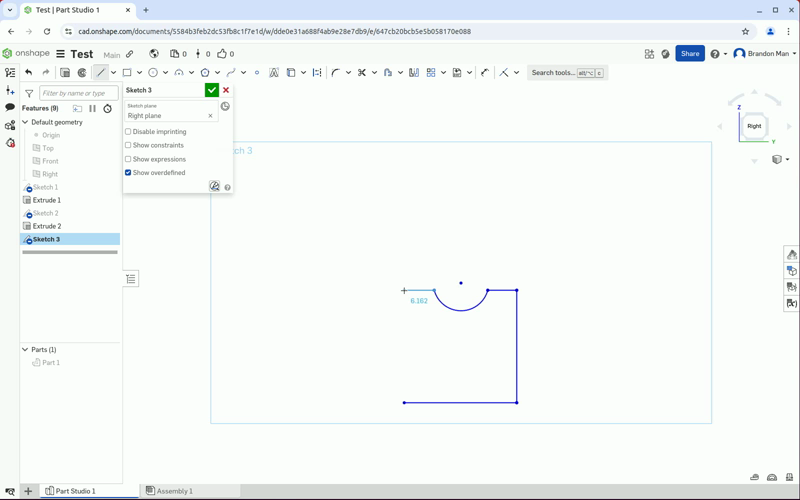
key_down(shift)
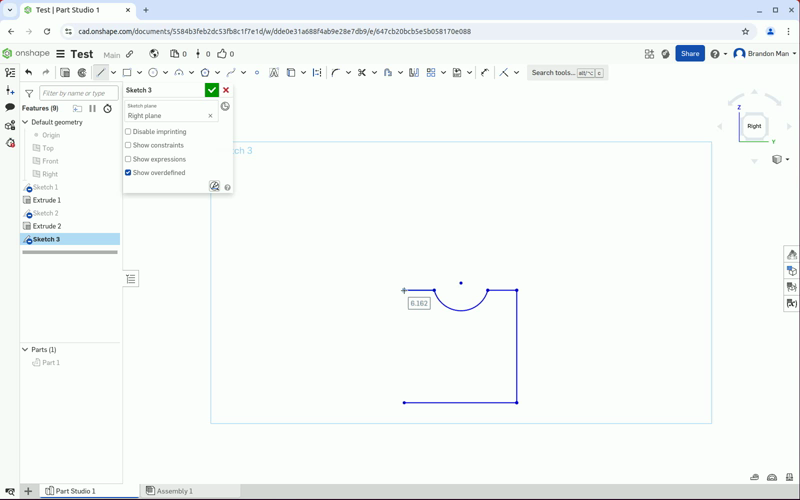
mouse_move(404, 402)
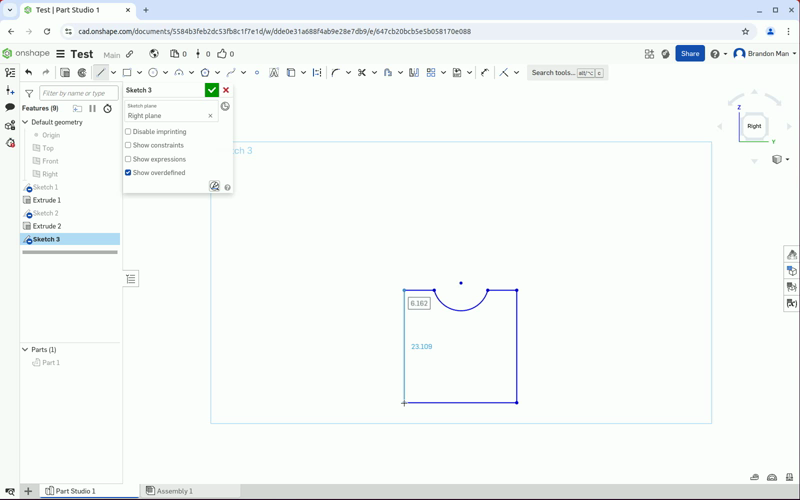
key_up(shift)
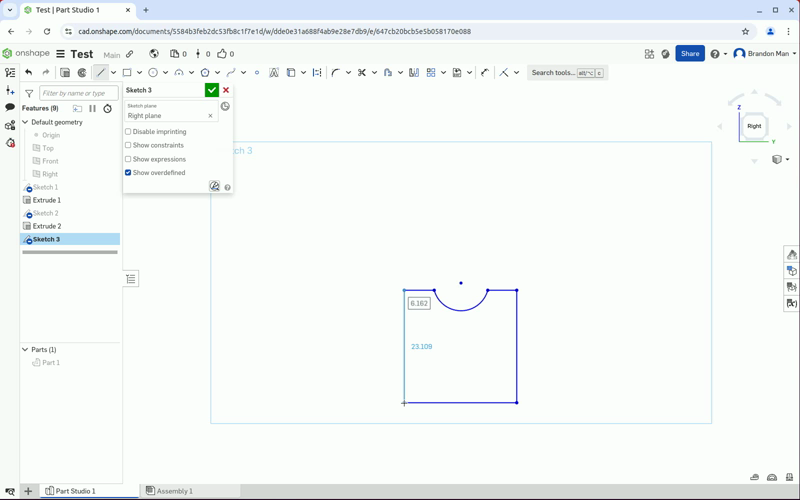
click(404, 402)
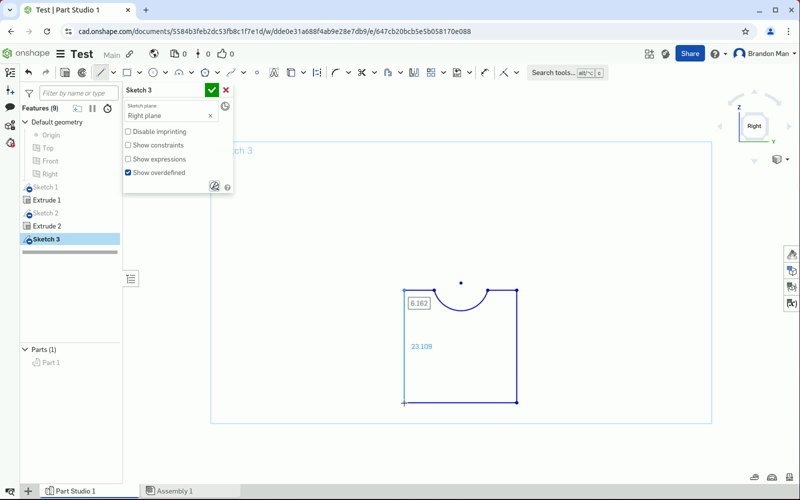
key(esc)
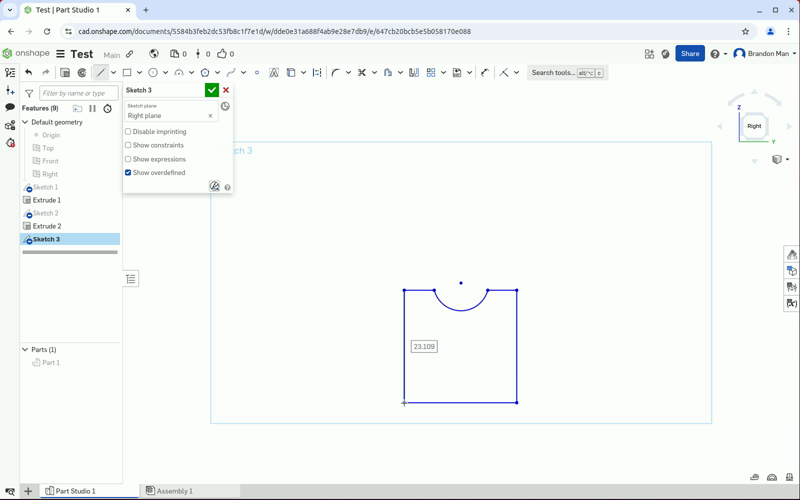
mouse_move(422, 299)
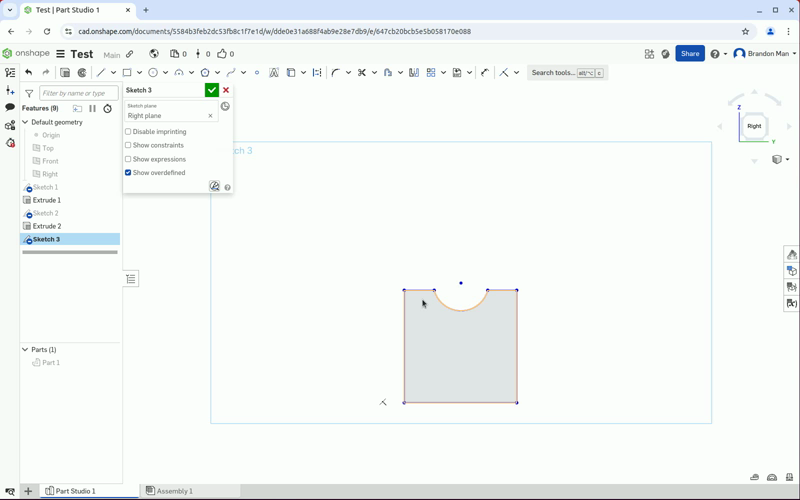
click(422, 299)
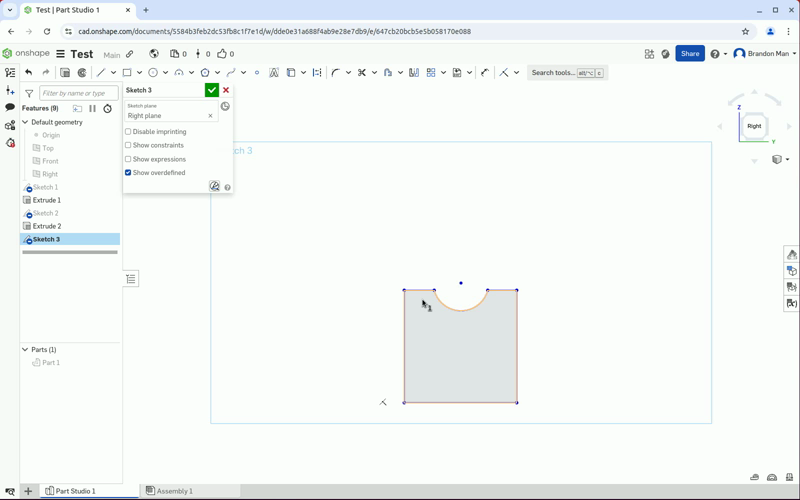
mouse_move(73, 352)
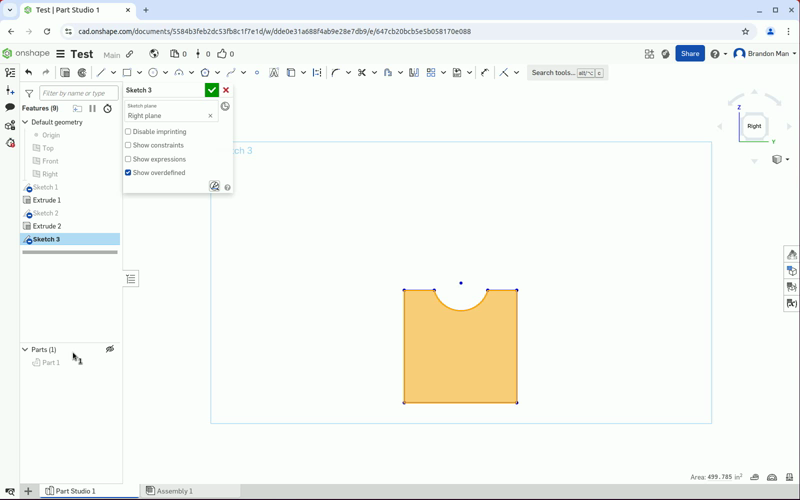
key(shift+y)
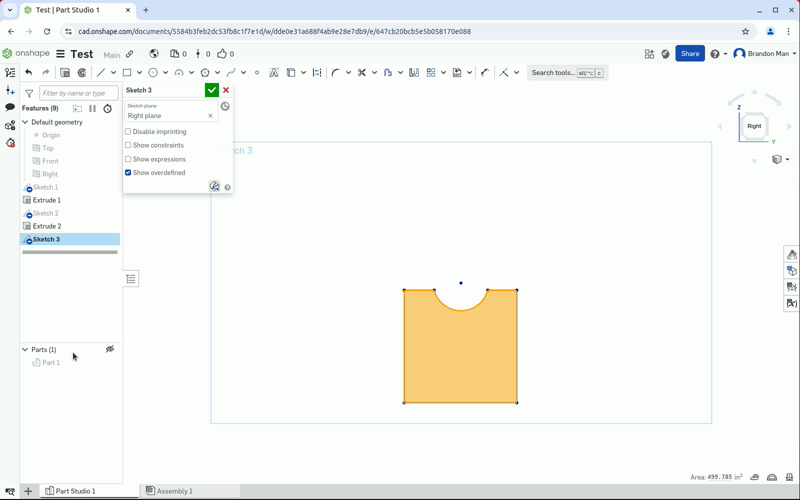
key(shift+e)
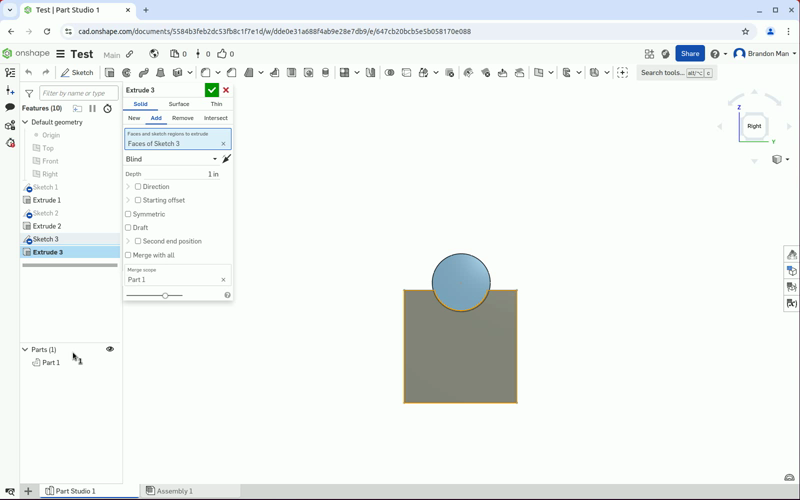
mouse_move(143, 106)
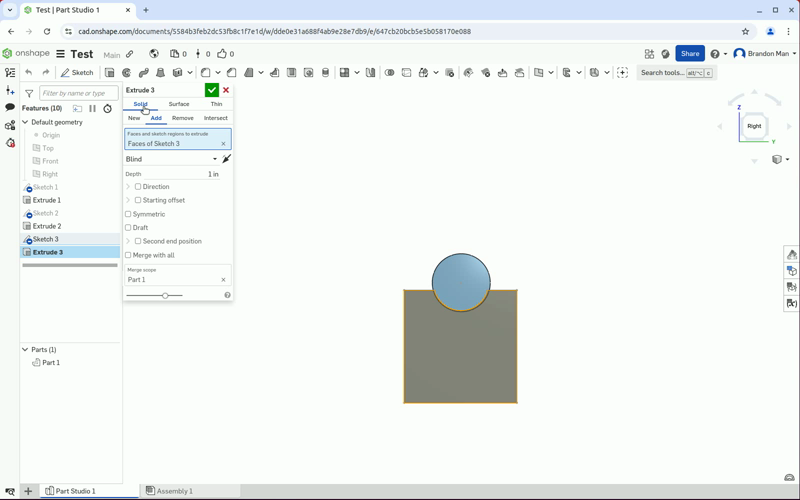
click(143, 106)
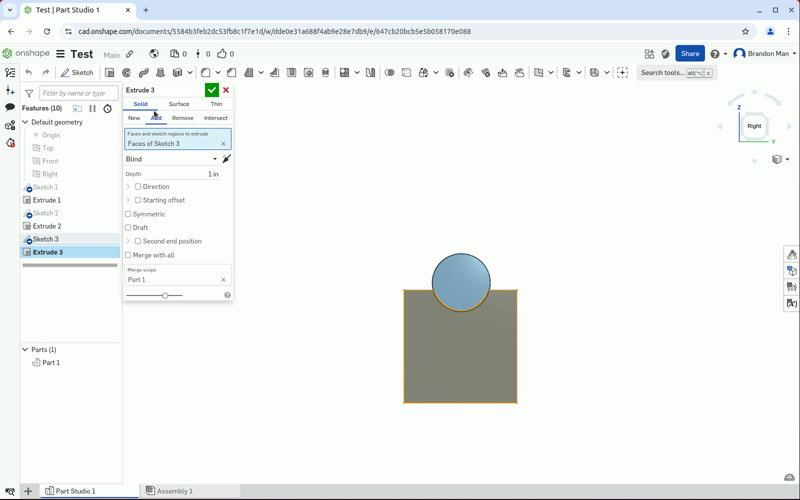
mouse_move(186, 120)
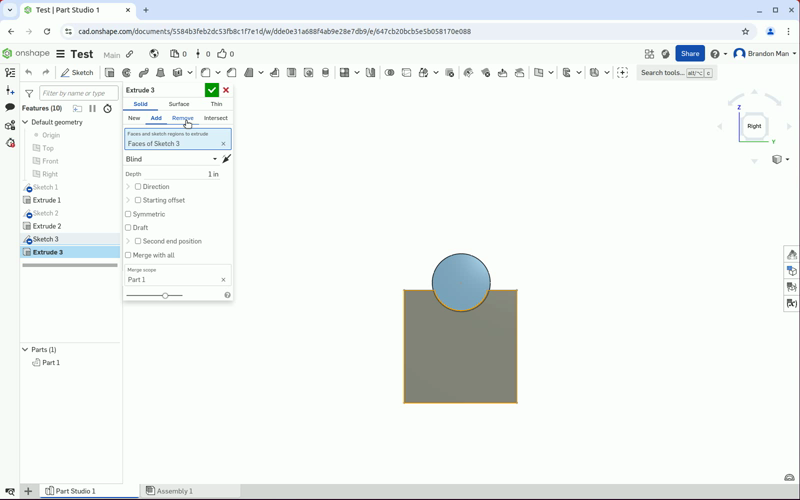
click(186, 120)
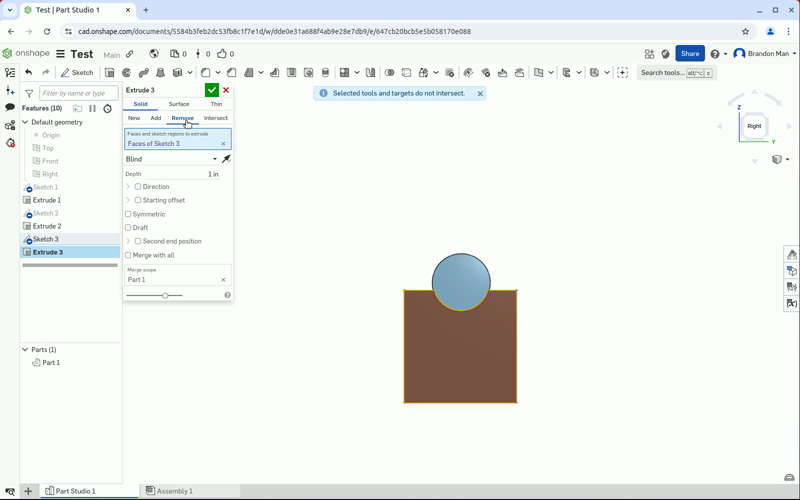
key(tab, 4)
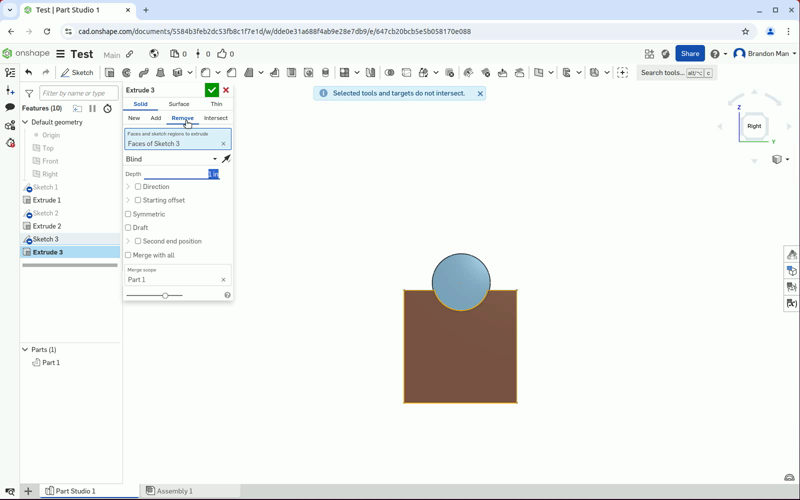
text(11.554)
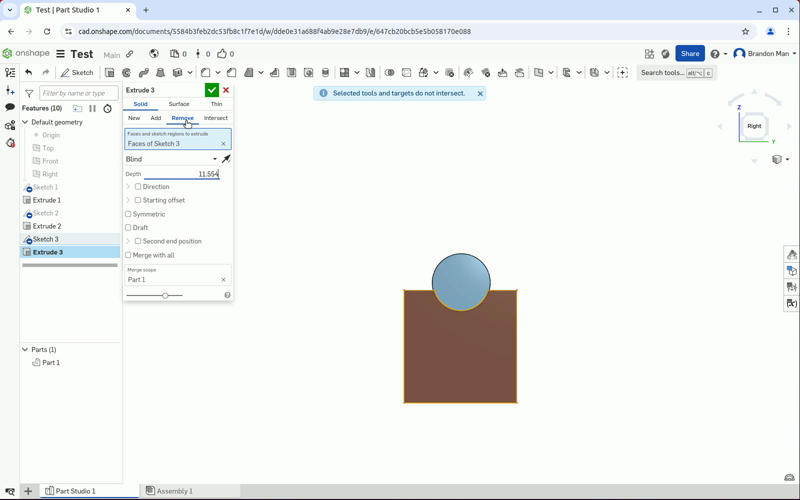
key(tab, 6)
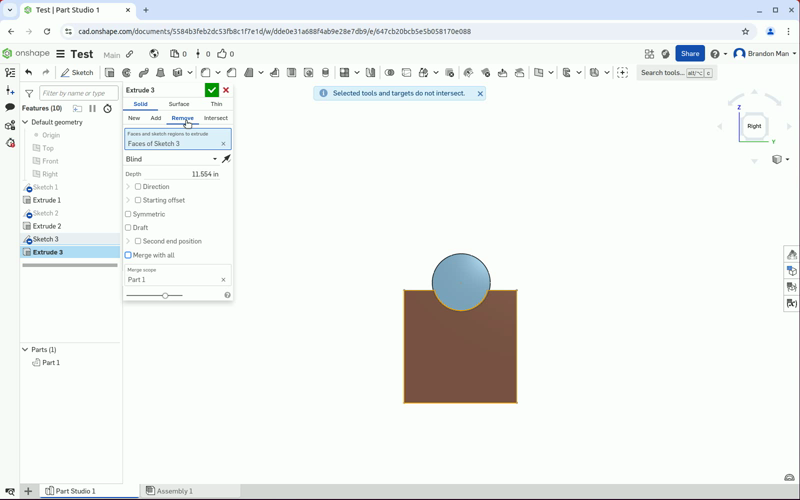
key(space)
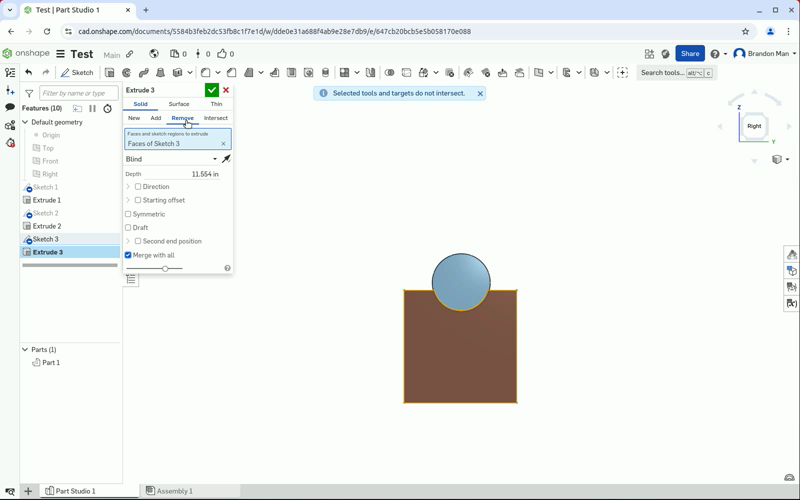
key(enter)
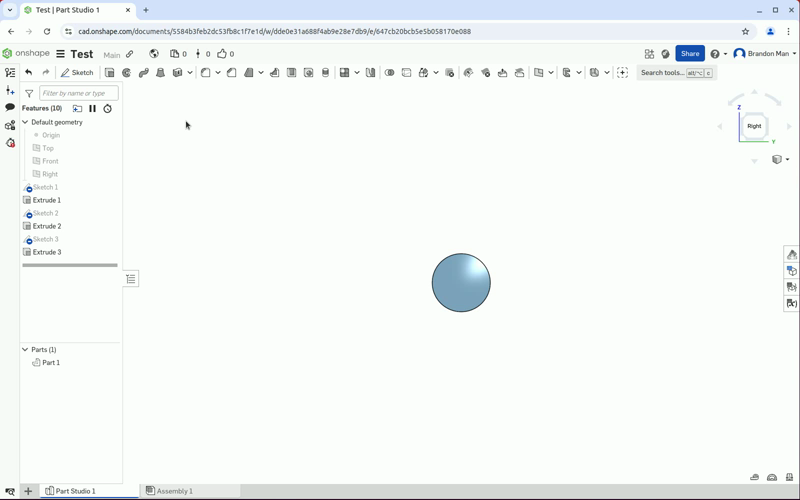
key(shift+h)
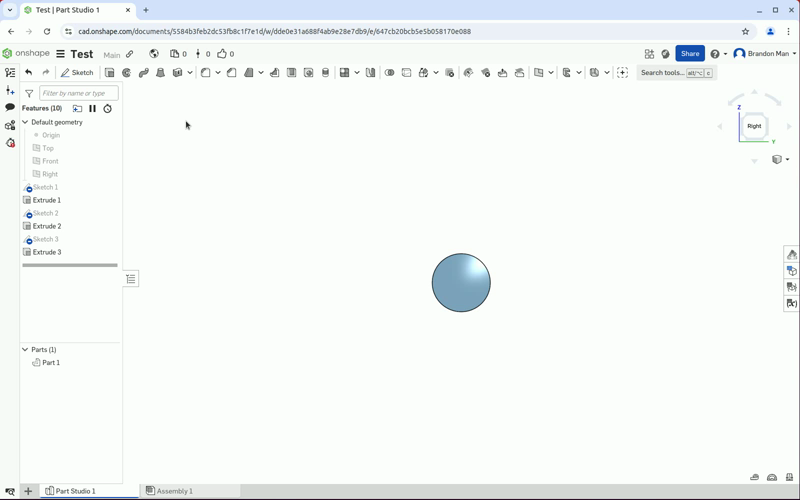
key(shift+h)
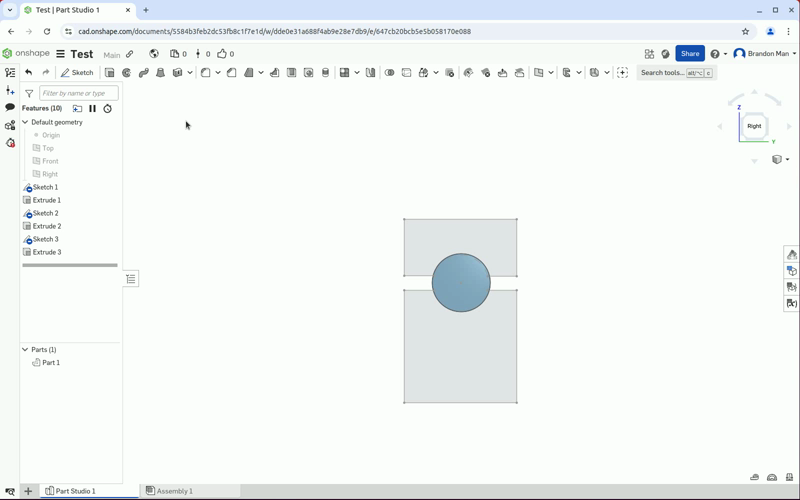
key(shift+7)
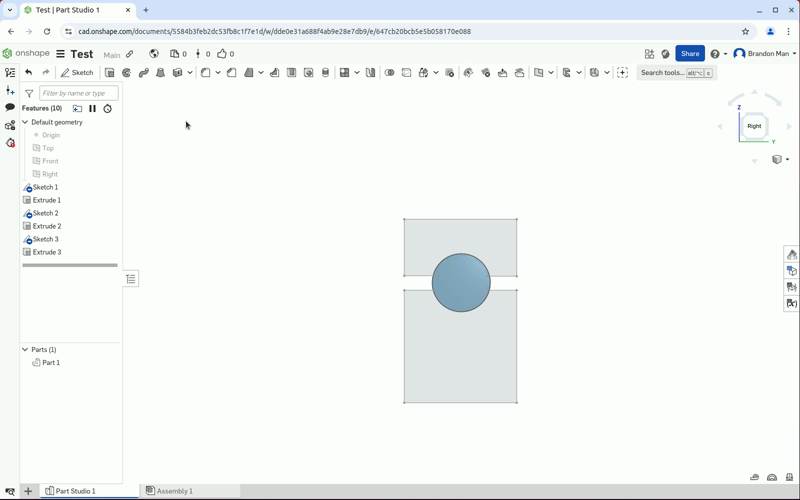
key(right, 2)
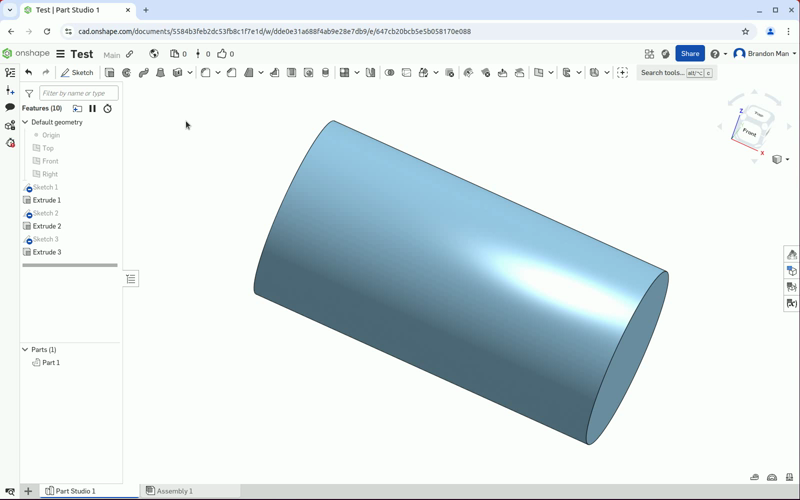
key(down, 2)
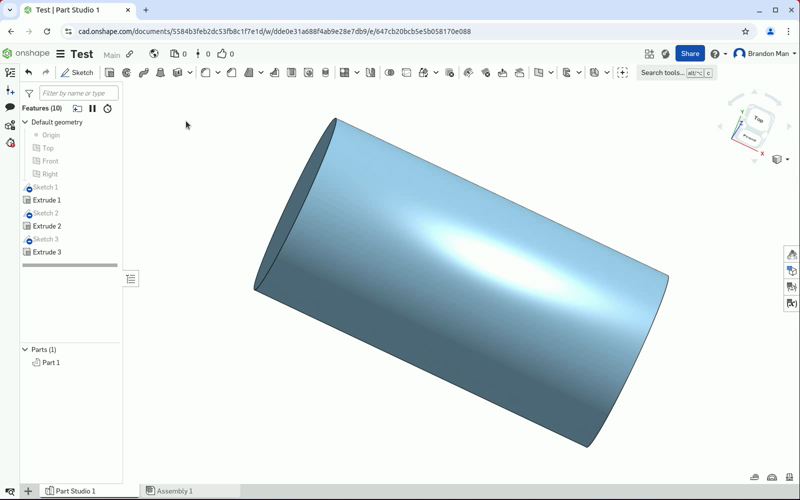
key(up, 2)
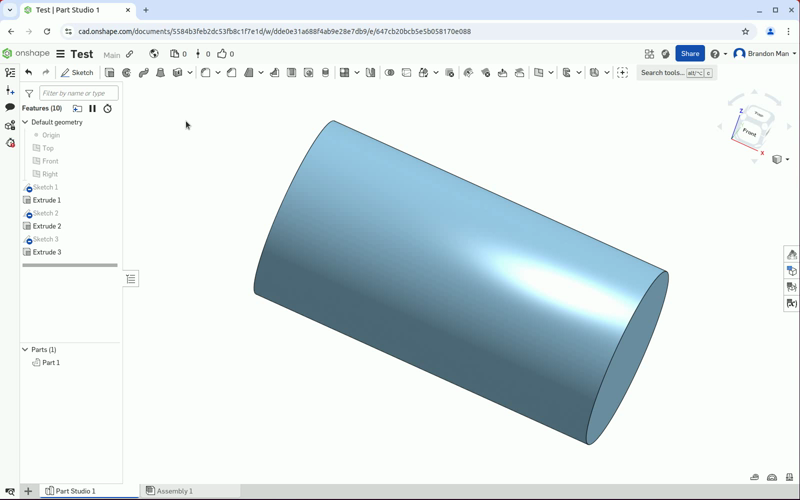
key(left, 2)
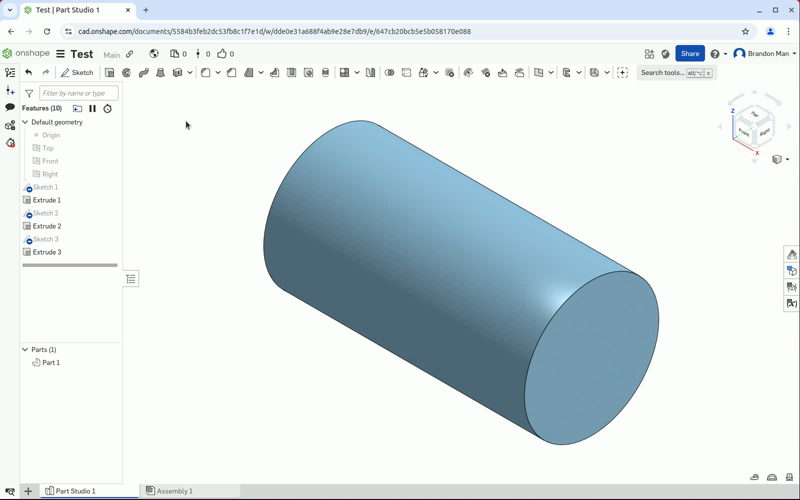
mouse_move(73, 189)
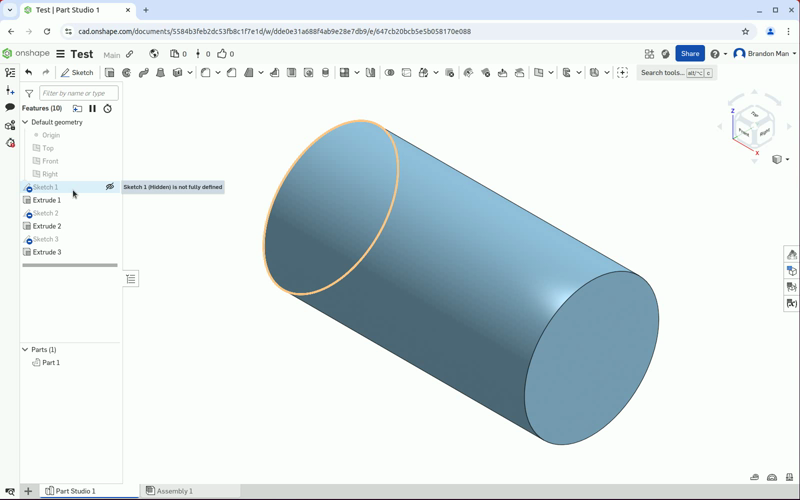
click(73, 189)